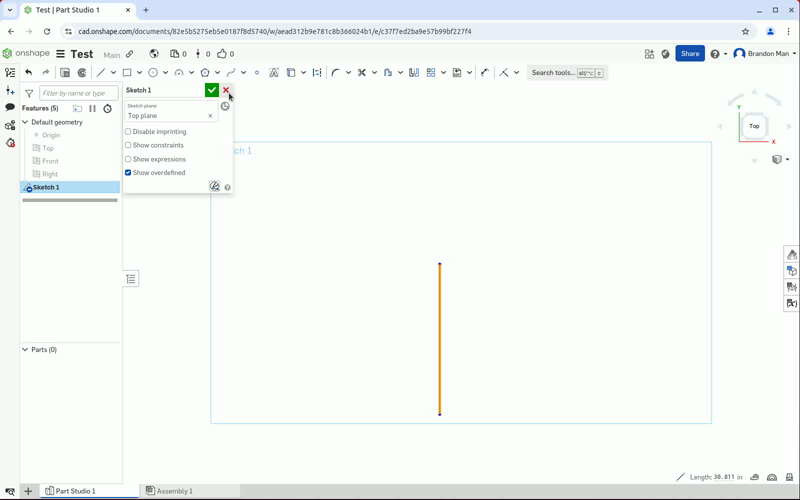
key(shift+h)
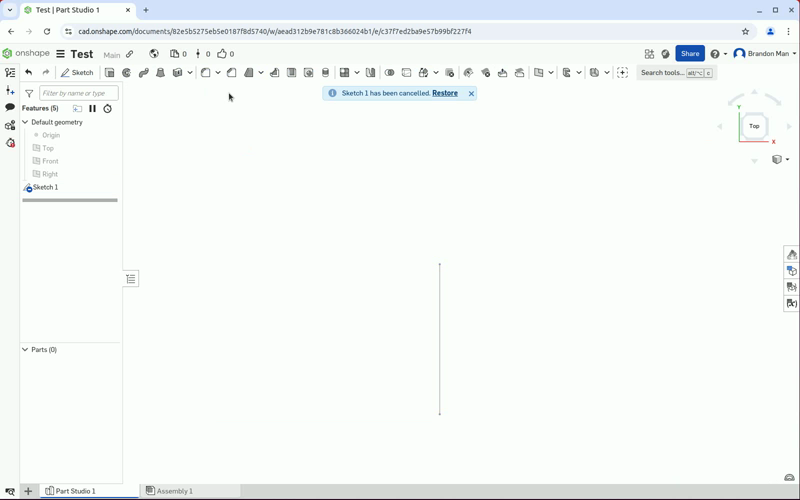
key(shift+s)
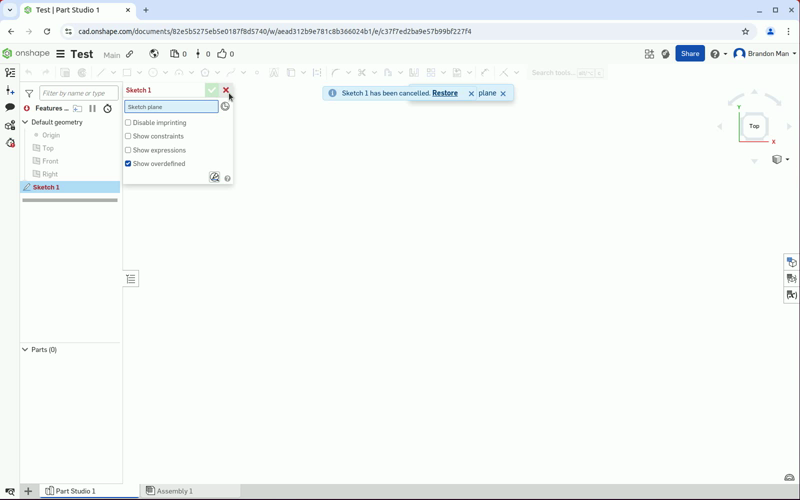
mouse_move(73, 150)
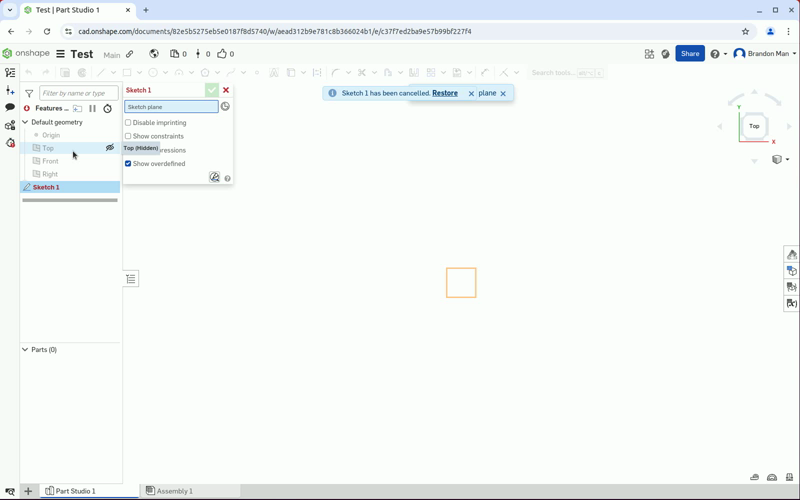
click(73, 150)
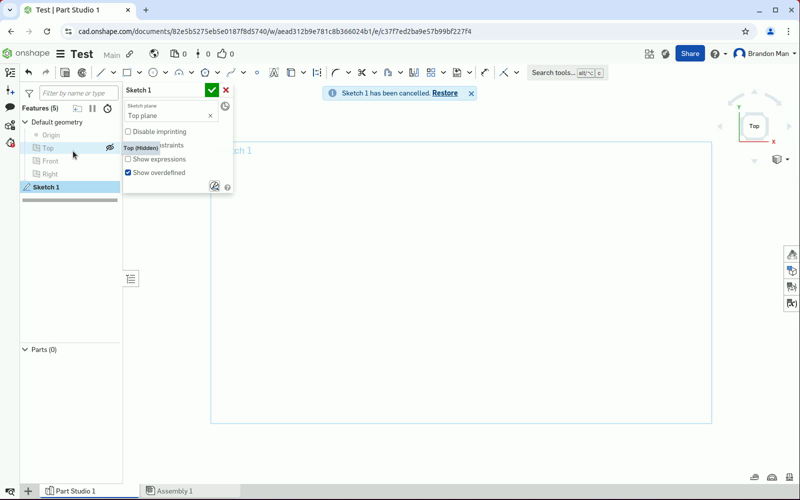
mouse_move(73, 352)
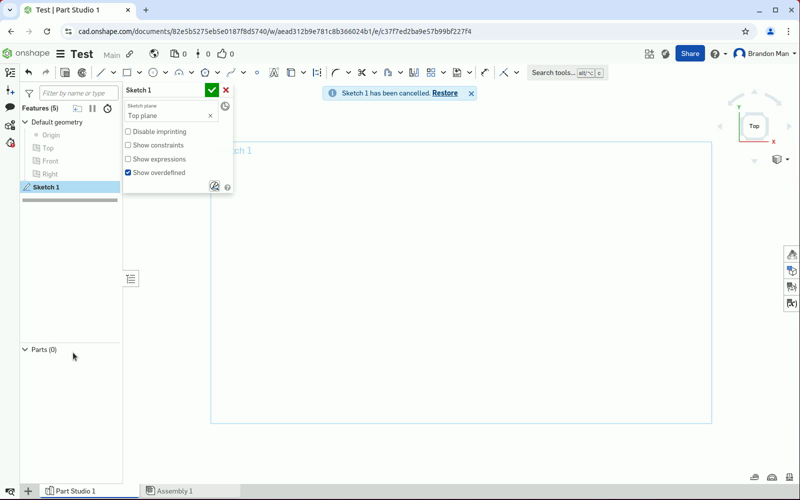
key(y)
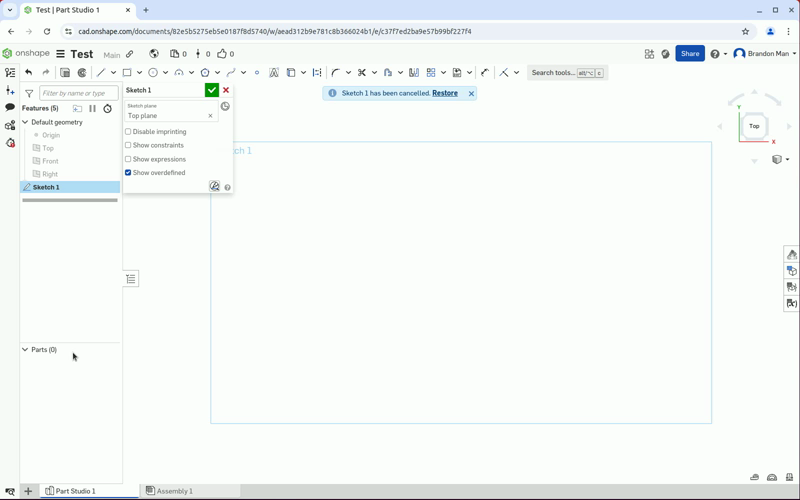
key(l)
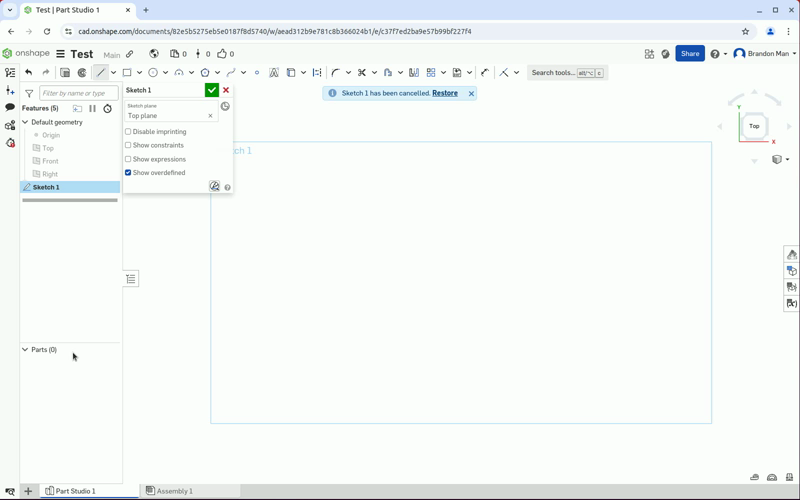
key_down(shift)
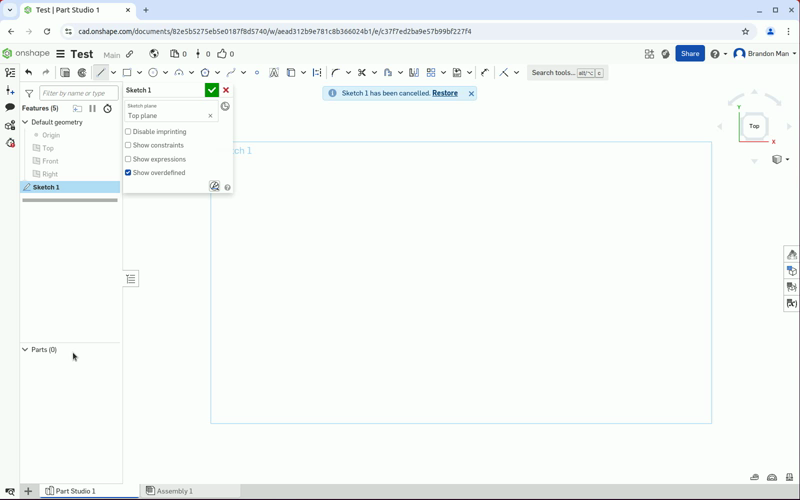
mouse_move(348, 333)
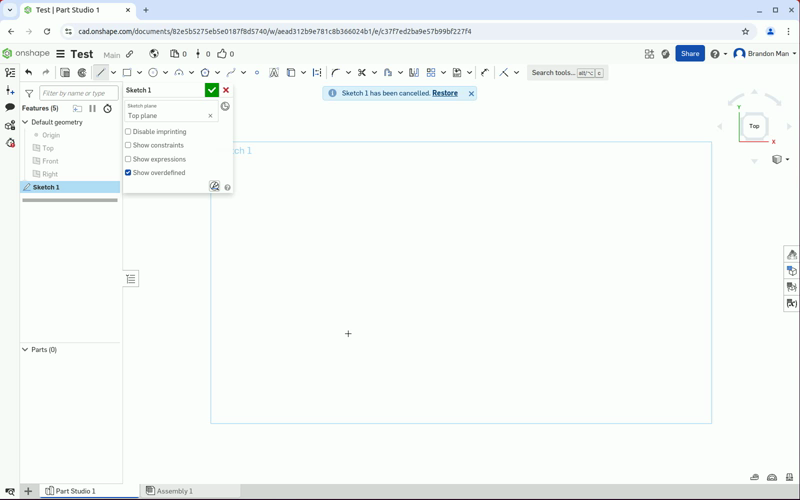
click(348, 333)
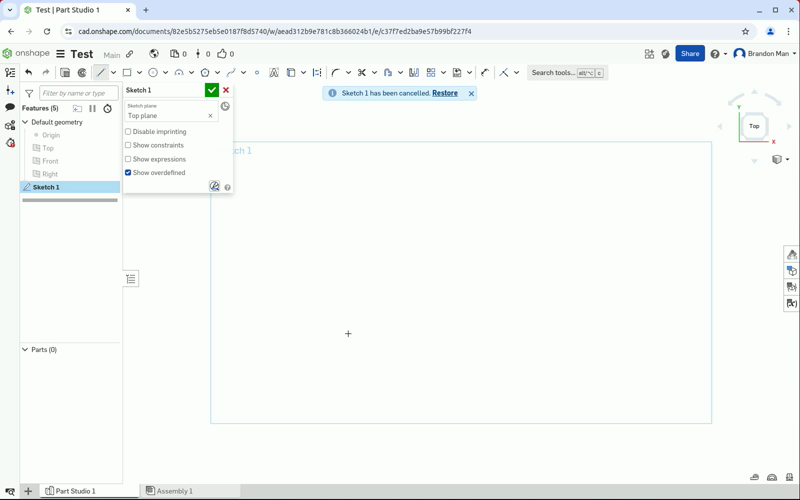
key_up(shift)
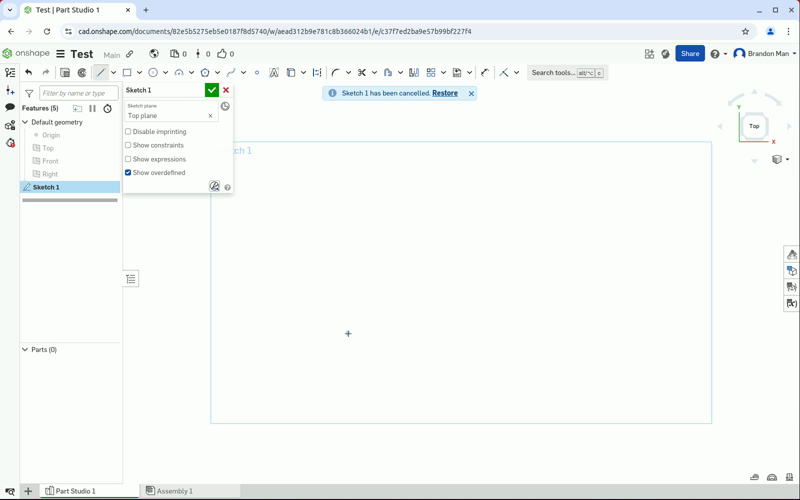
key_down(shift)
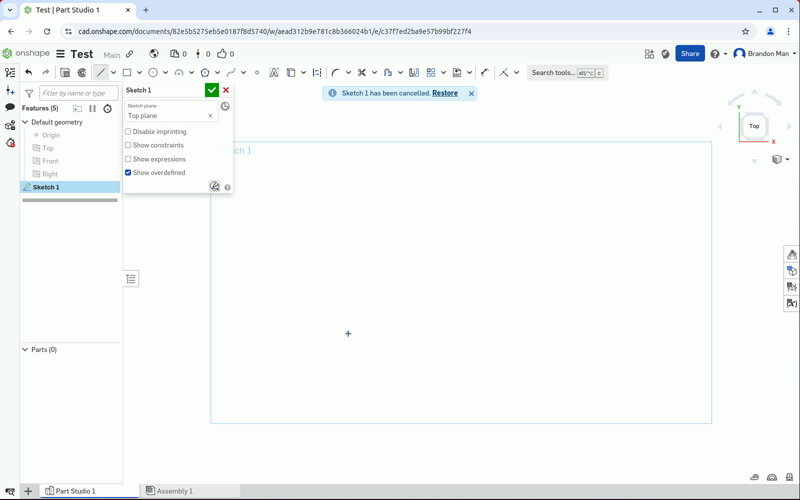
mouse_move(572, 333)
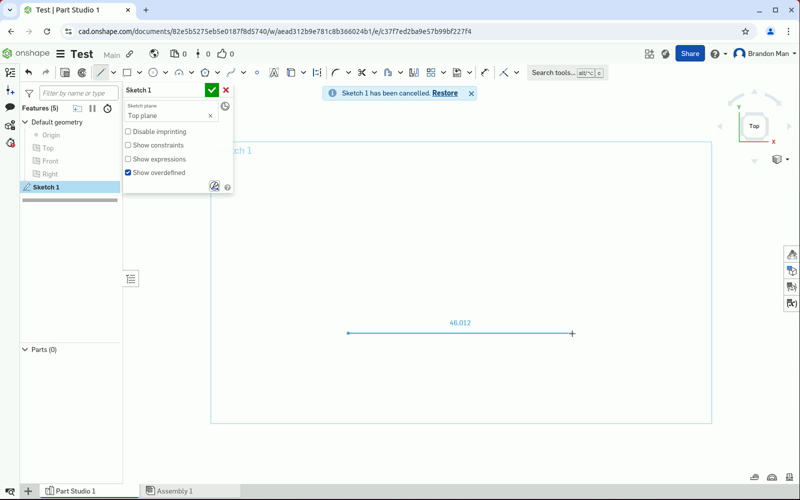
click(572, 333)
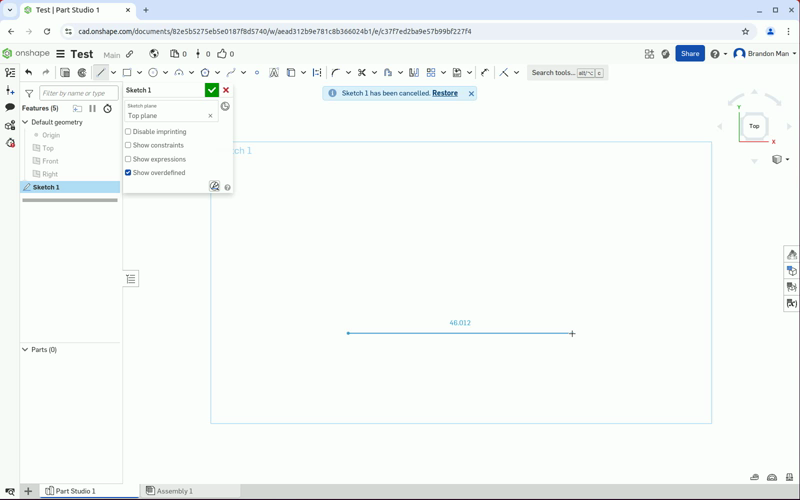
key_up(shift)
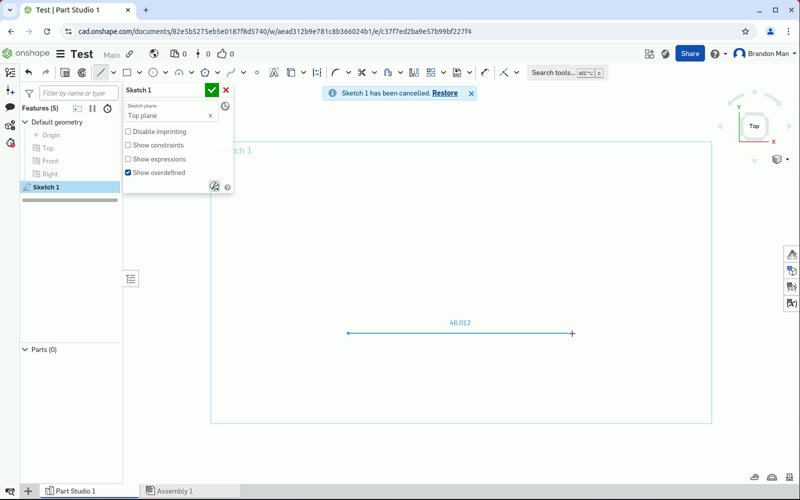
key_down(shift)
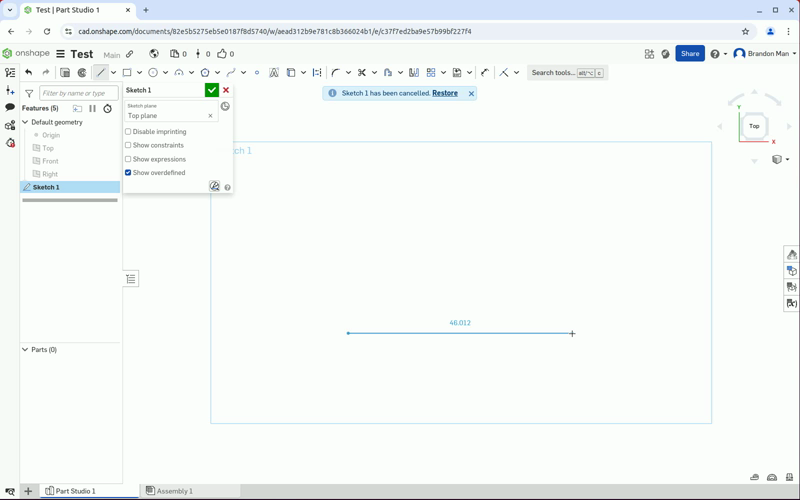
mouse_move(572, 234)
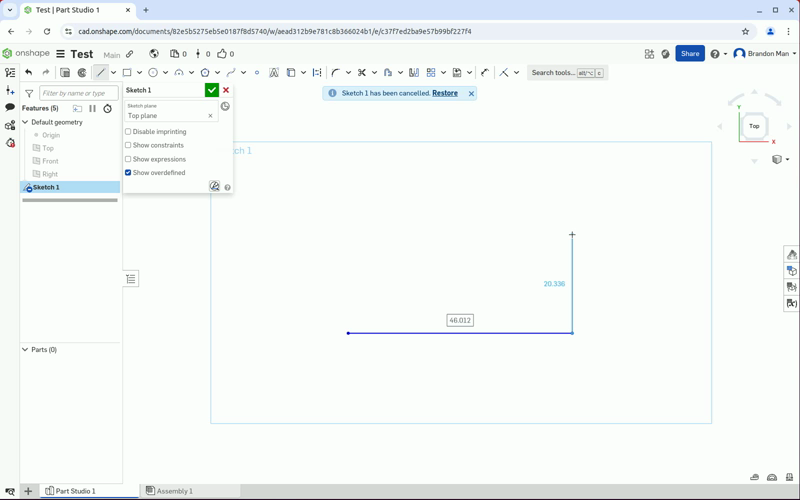
click(572, 234)
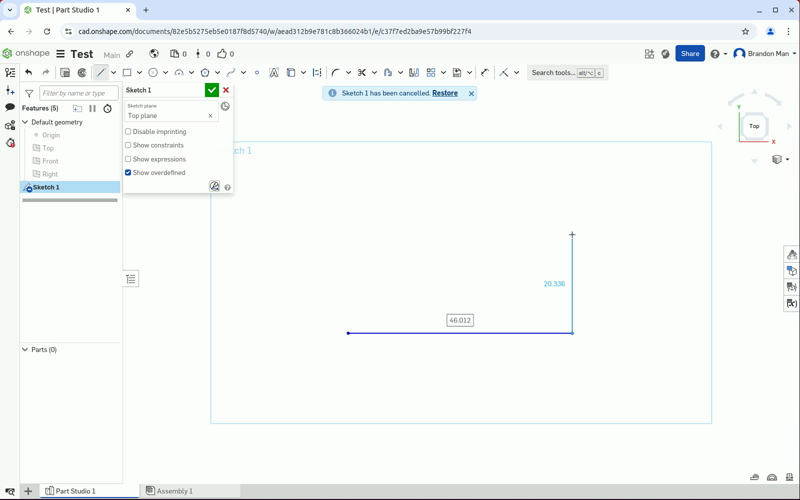
key_up(shift)
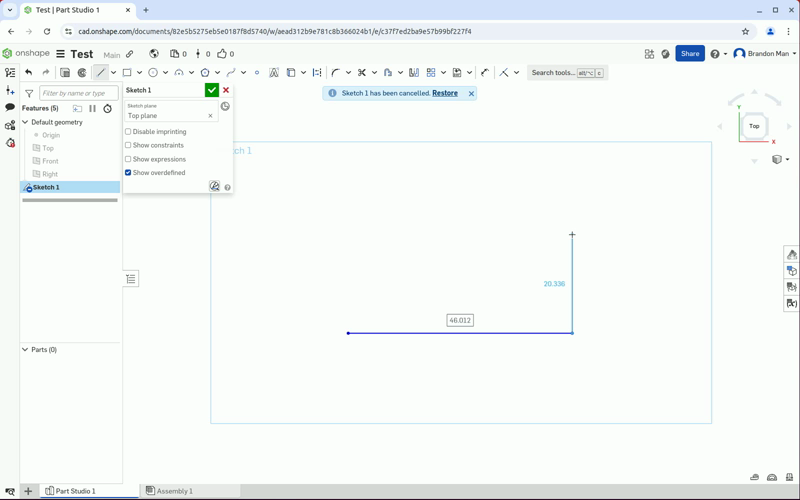
key_down(shift)
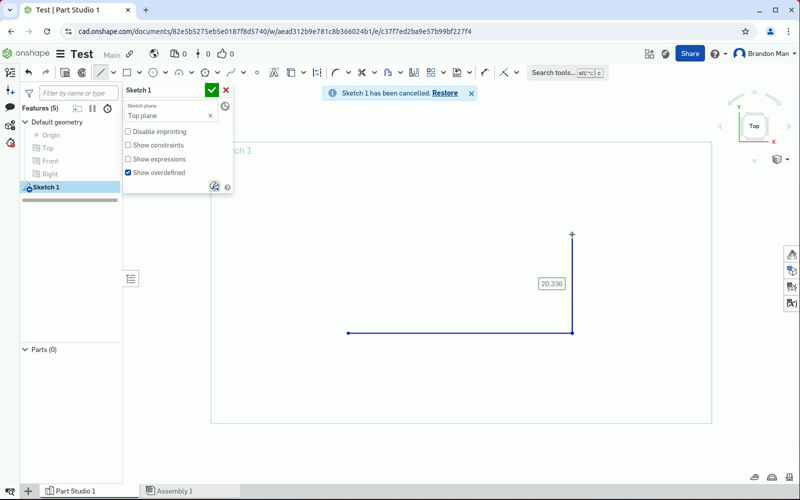
mouse_move(348, 234)
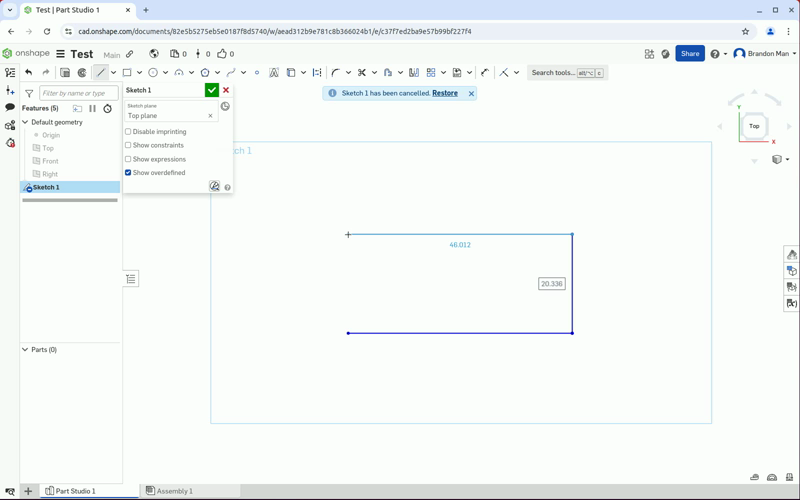
click(348, 234)
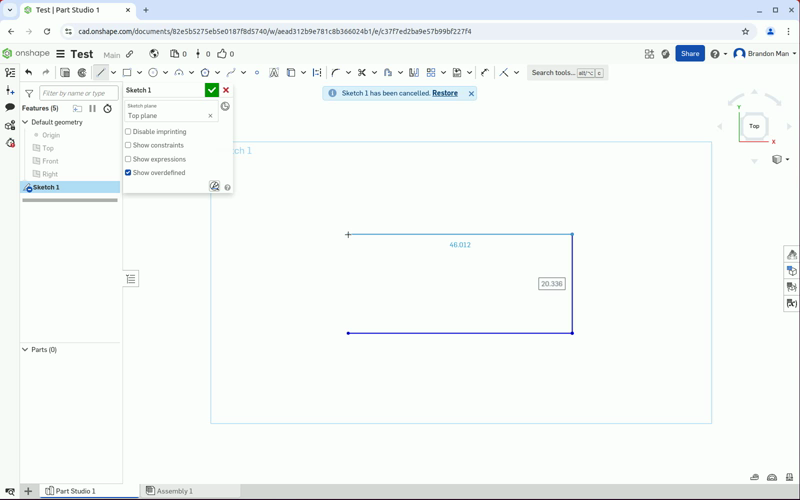
key_up(shift)
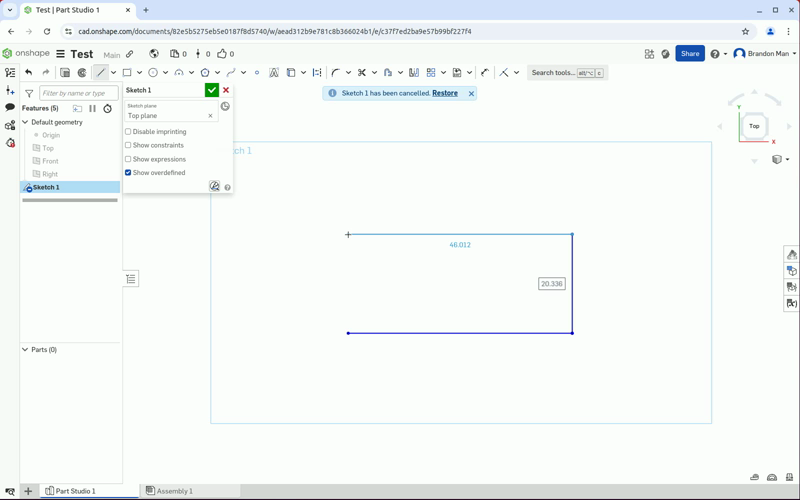
key_down(shift)
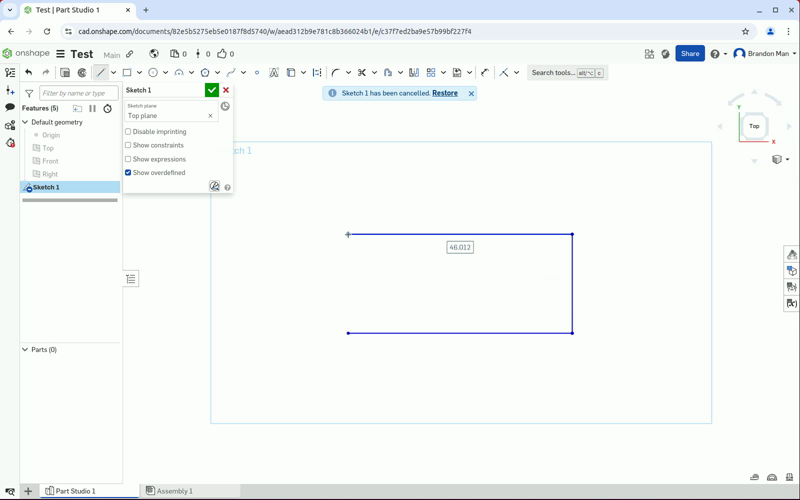
mouse_move(348, 333)
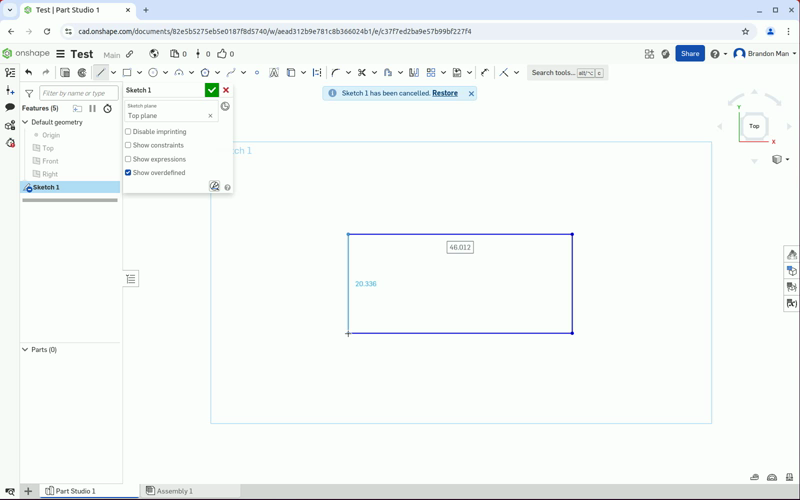
key_up(shift)
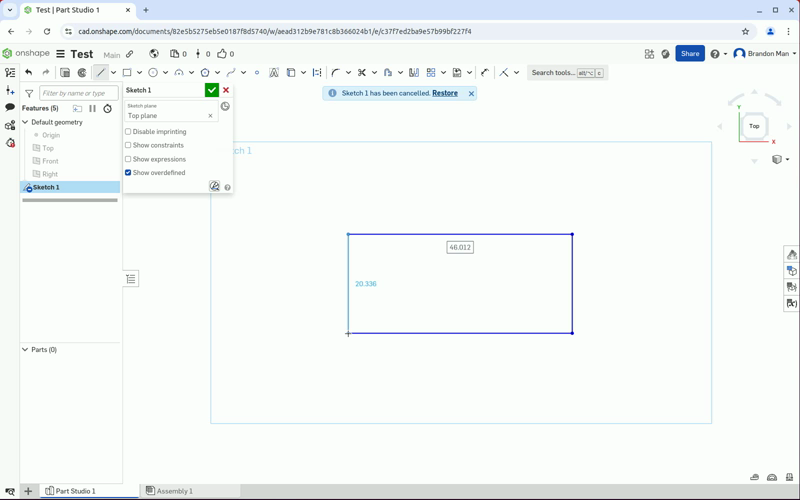
click(348, 333)
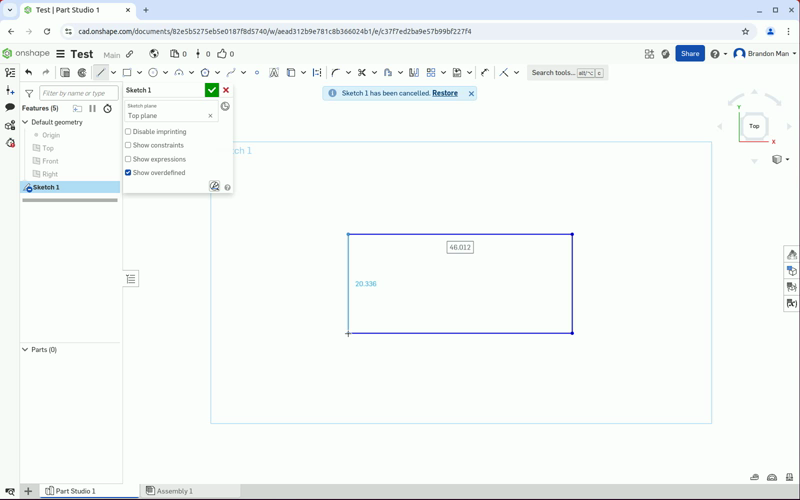
key(esc)
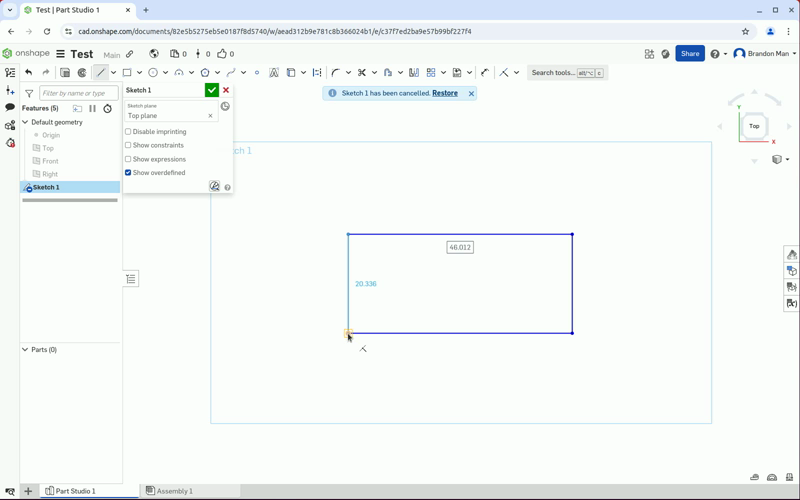
key(c)
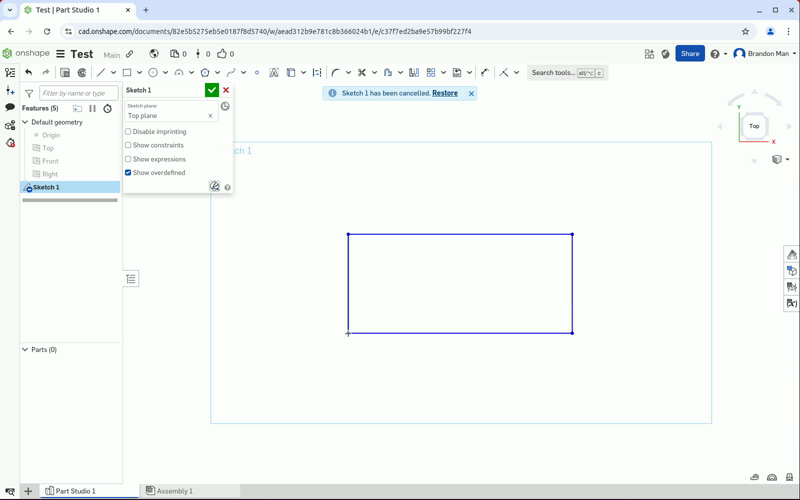
key_down(shift)
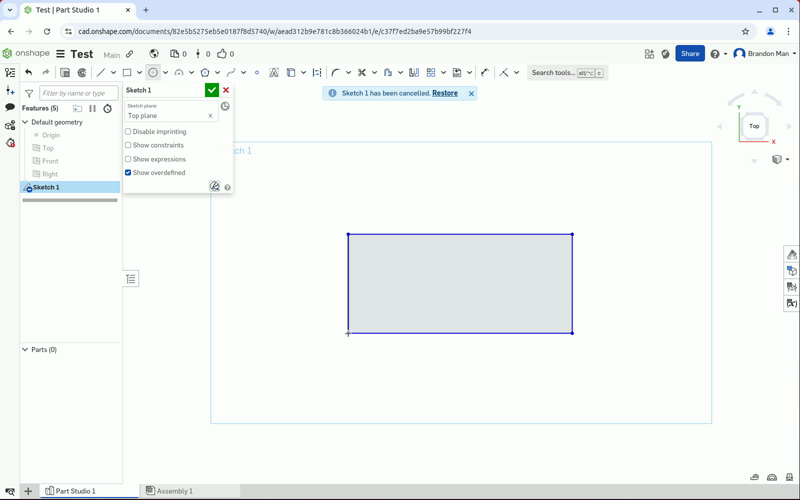
mouse_move(461, 283)
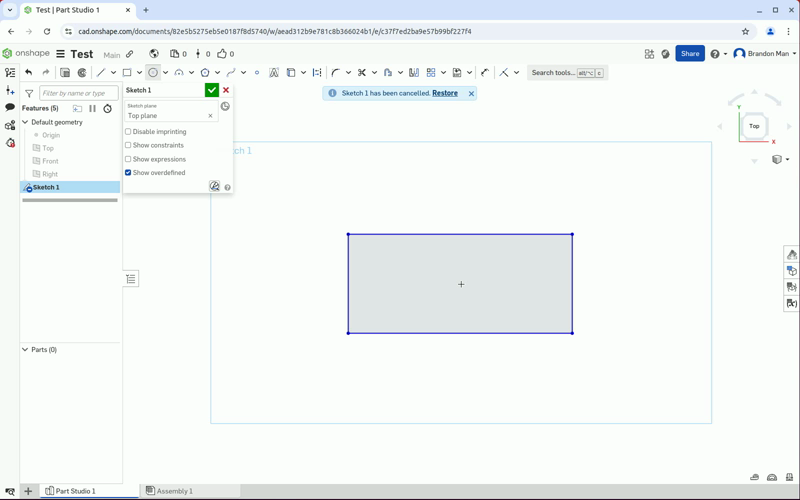
click(461, 283)
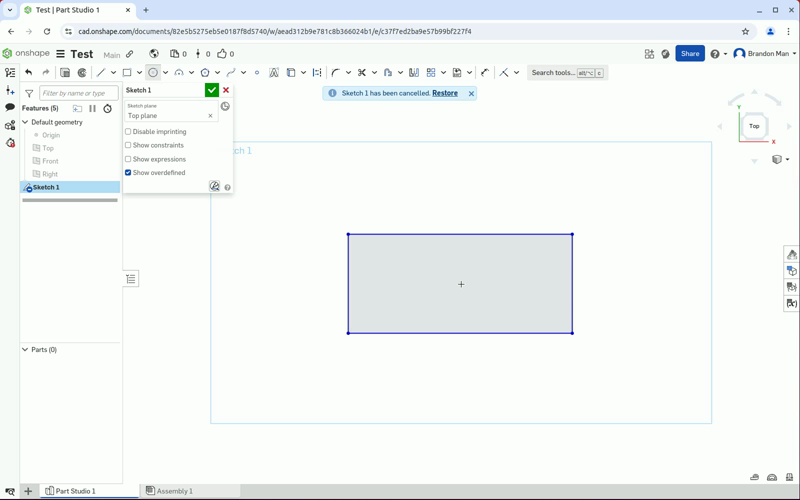
key_up(shift)
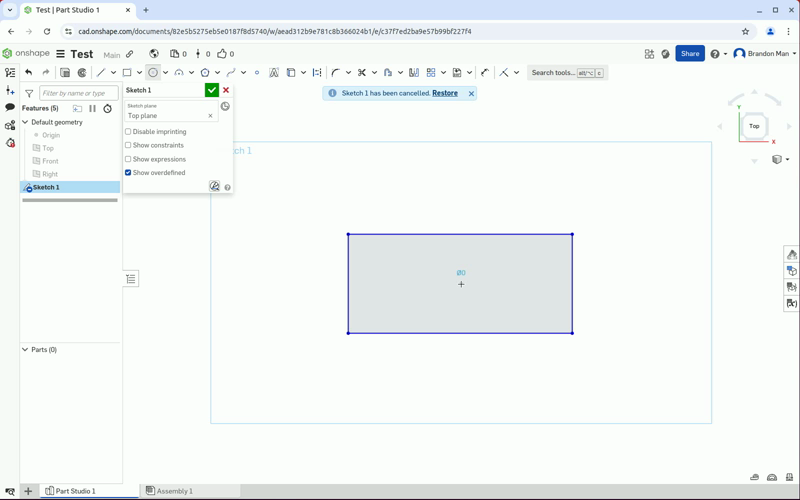
mouse_move(475, 283)
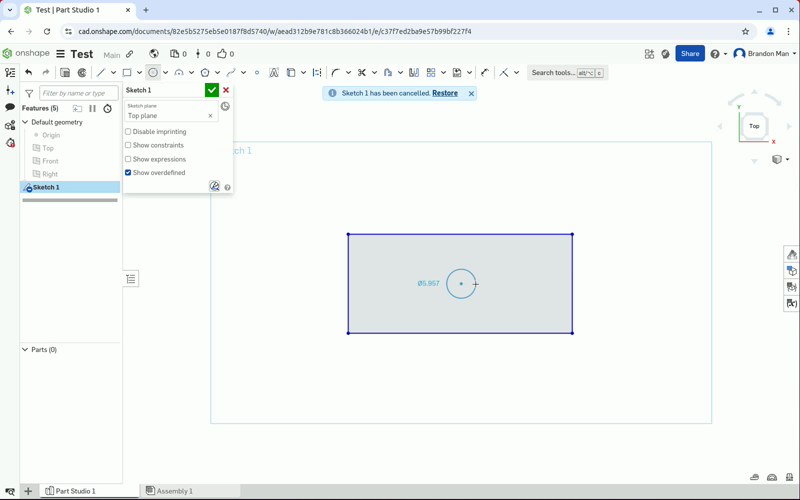
click(475, 283)
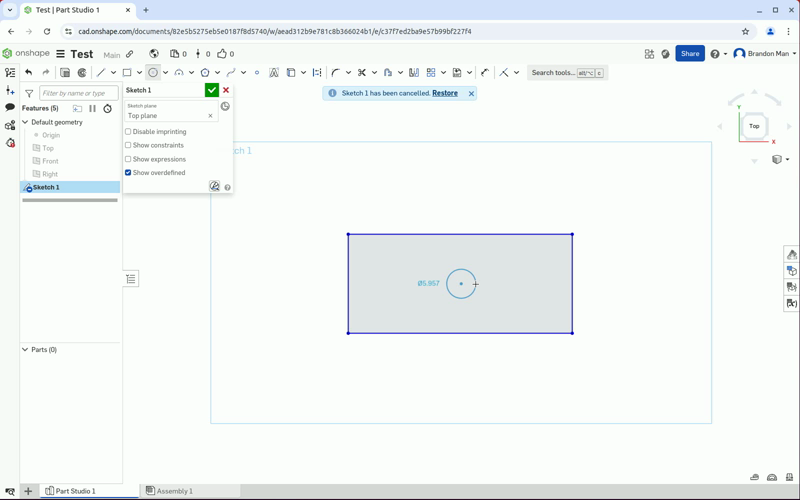
key(esc)
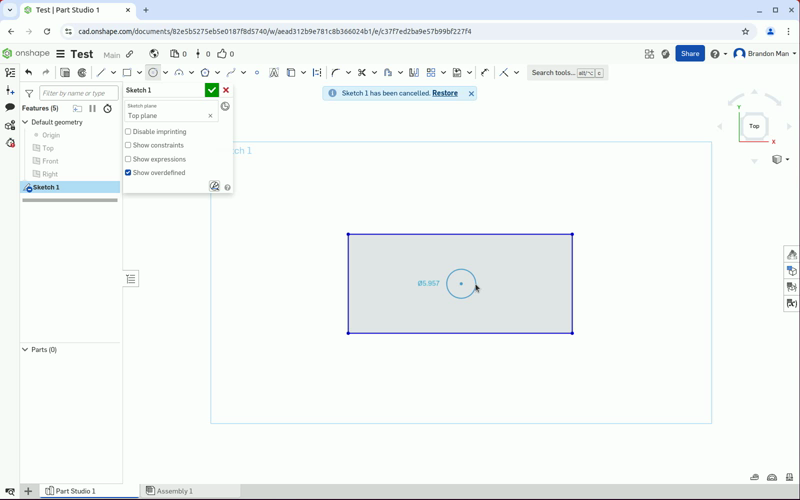
mouse_move(405, 308)
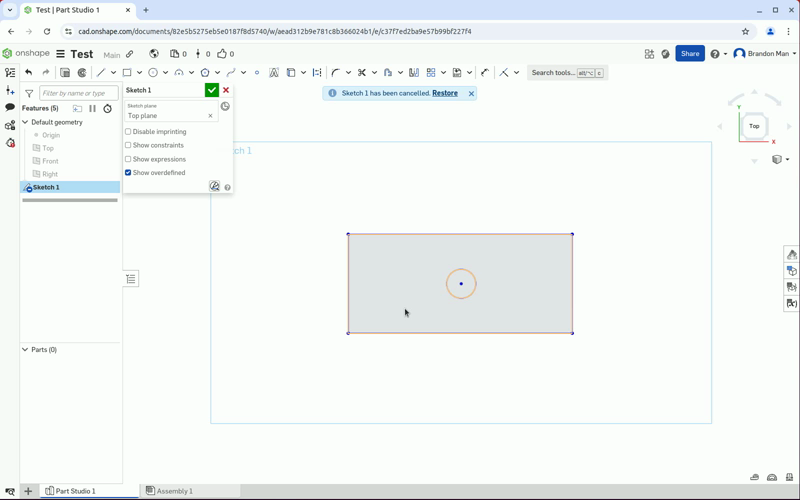
click(405, 308)
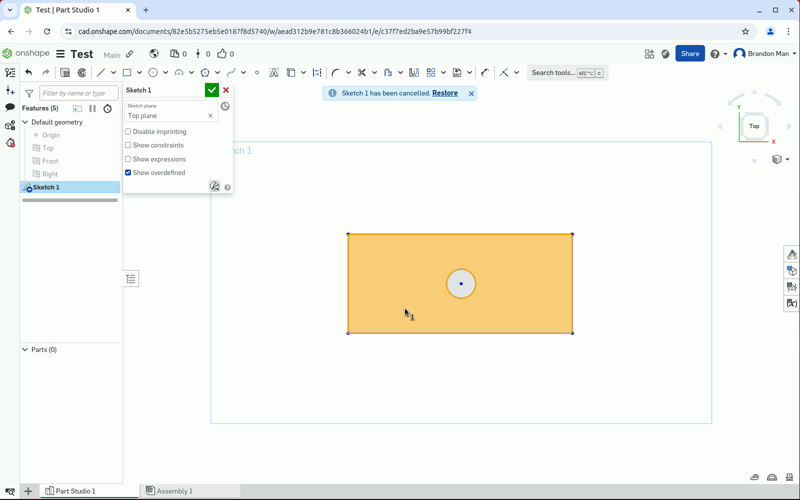
mouse_move(73, 352)
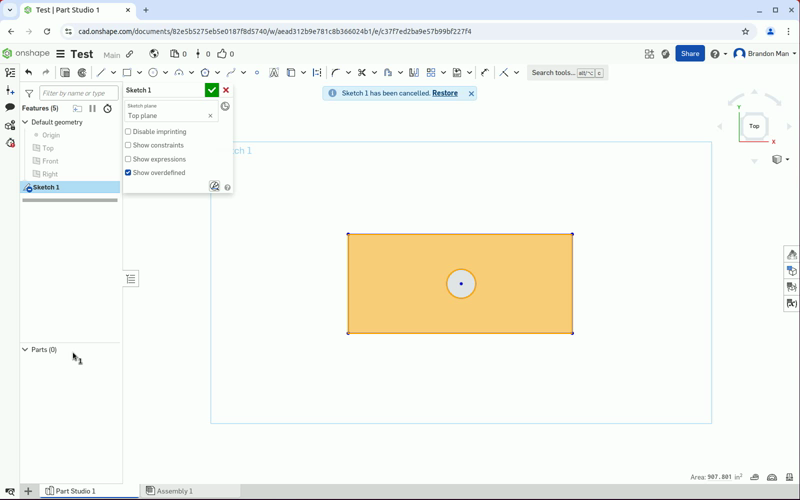
key(shift+y)
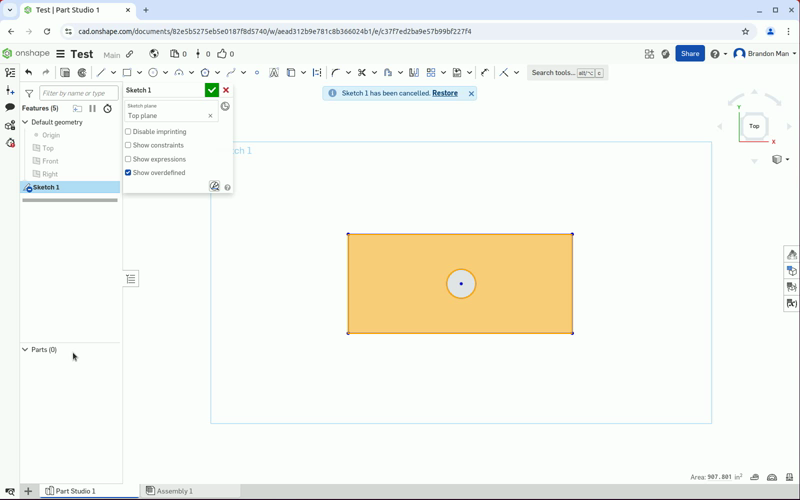
key(shift+e)
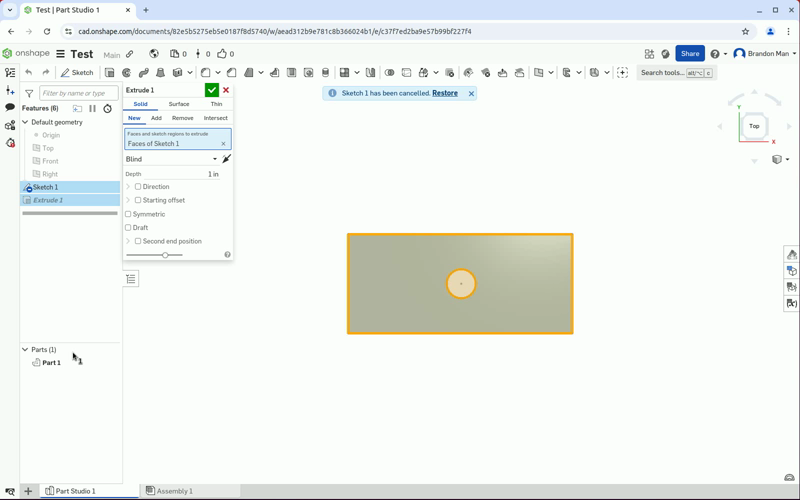
mouse_move(143, 106)
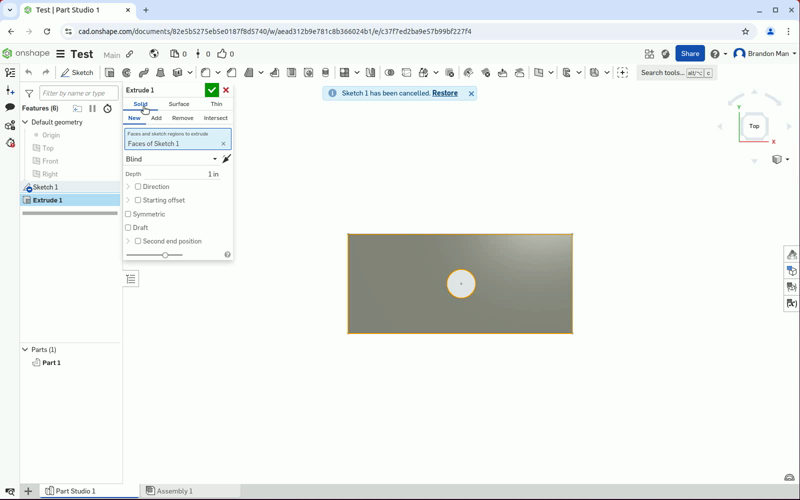
click(143, 106)
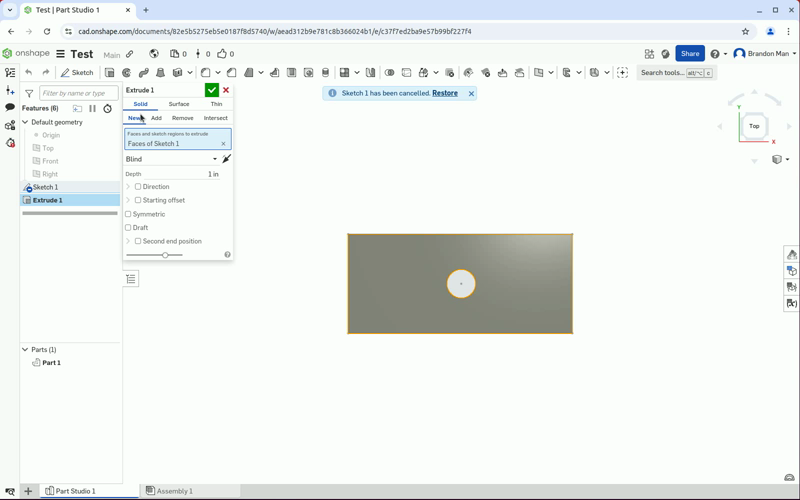
mouse_move(137, 120)
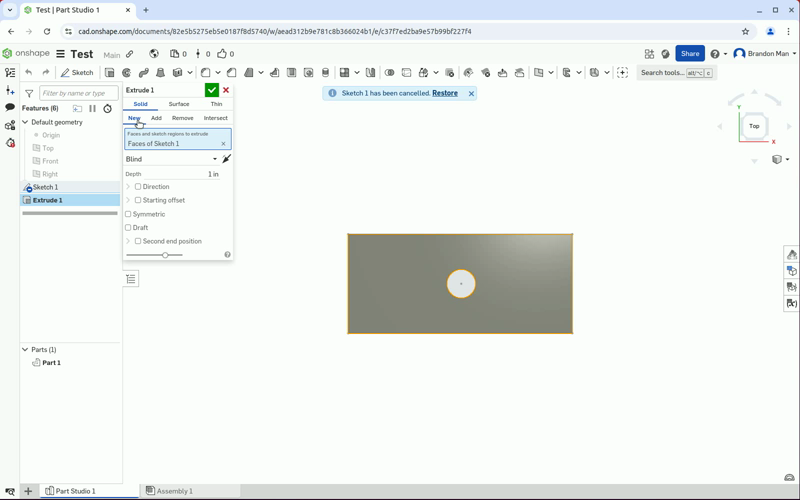
click(137, 120)
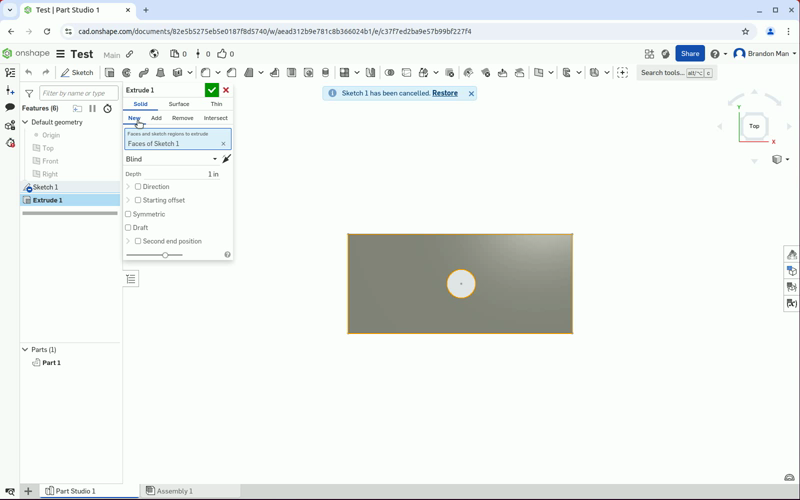
key(tab, 4)
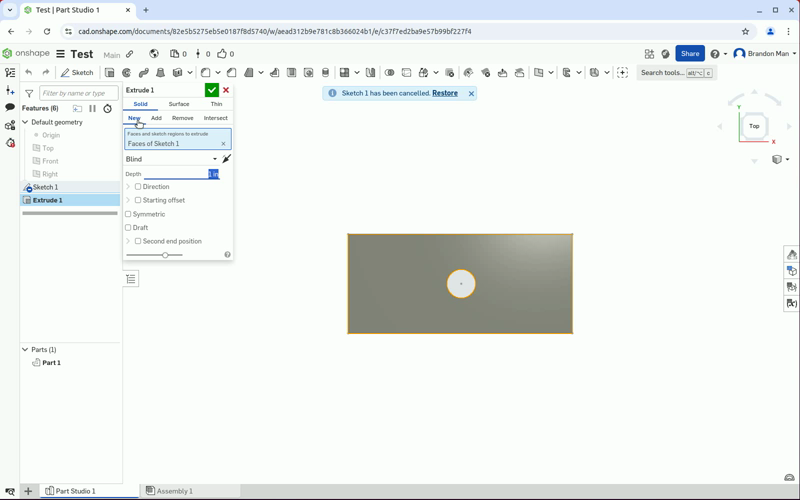
text(5.536)
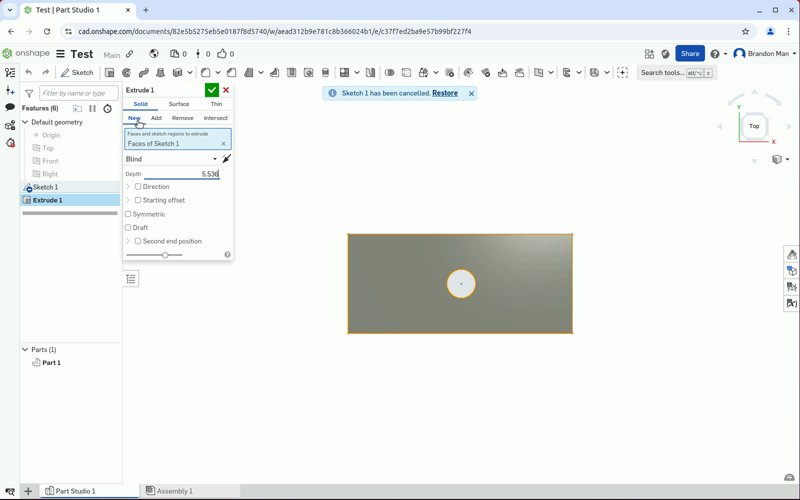
key(enter)
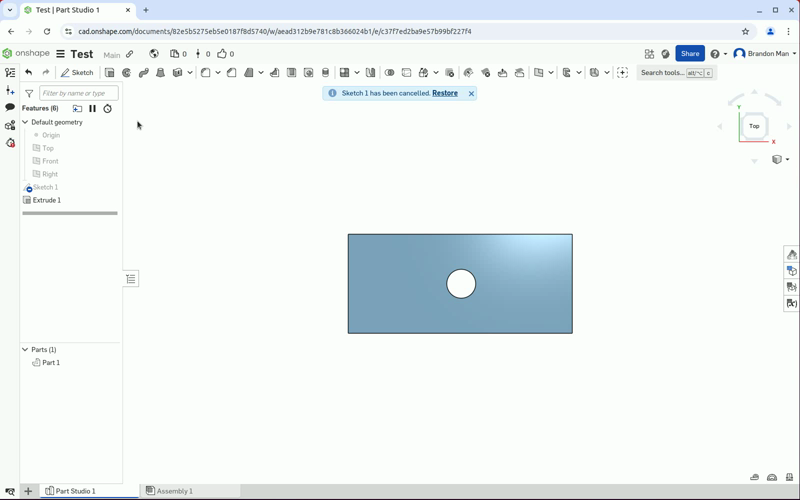
key(shift+h)
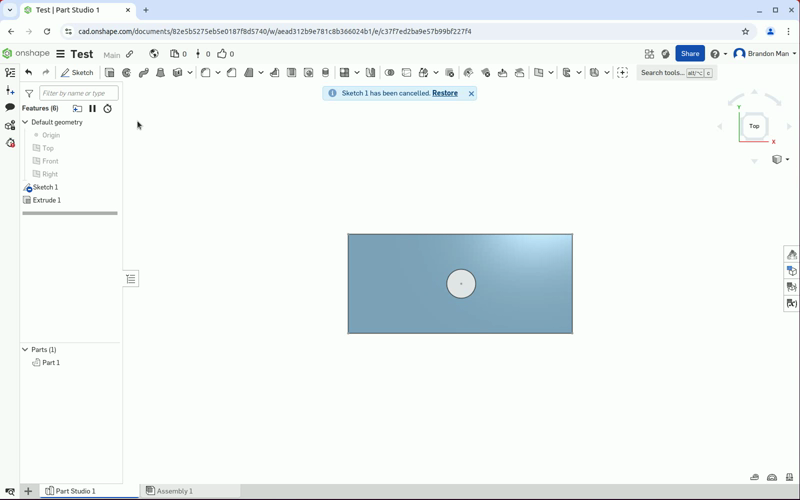
key(shift+h)
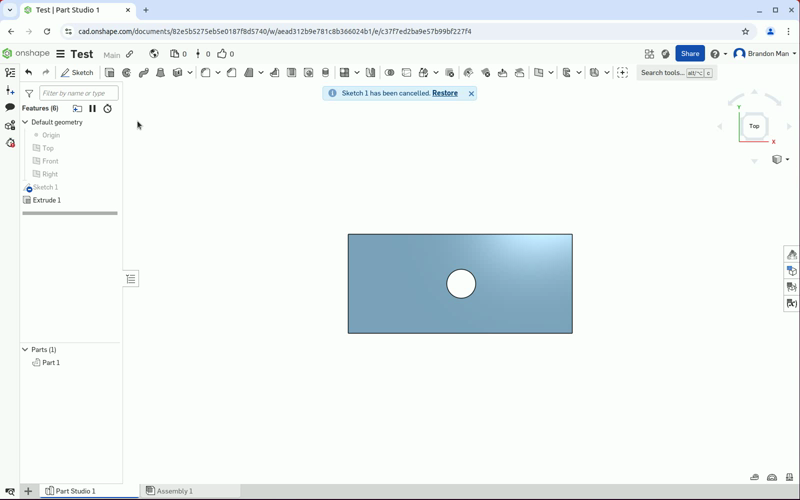
mouse_move(73, 189)
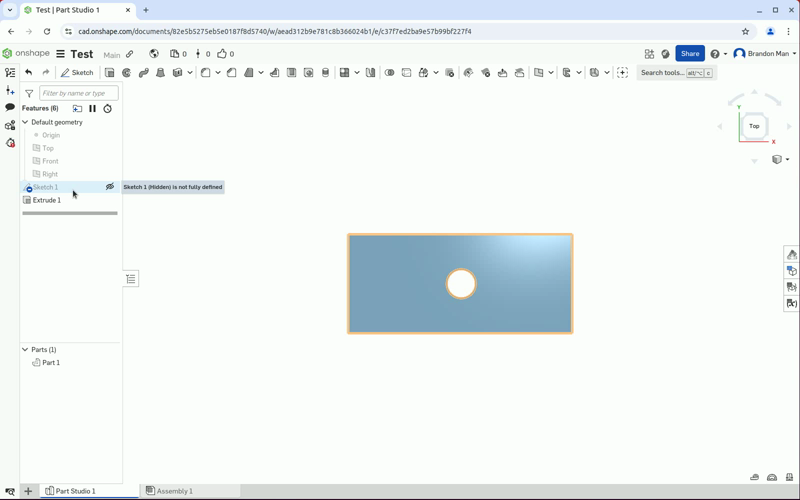
click(73, 189)
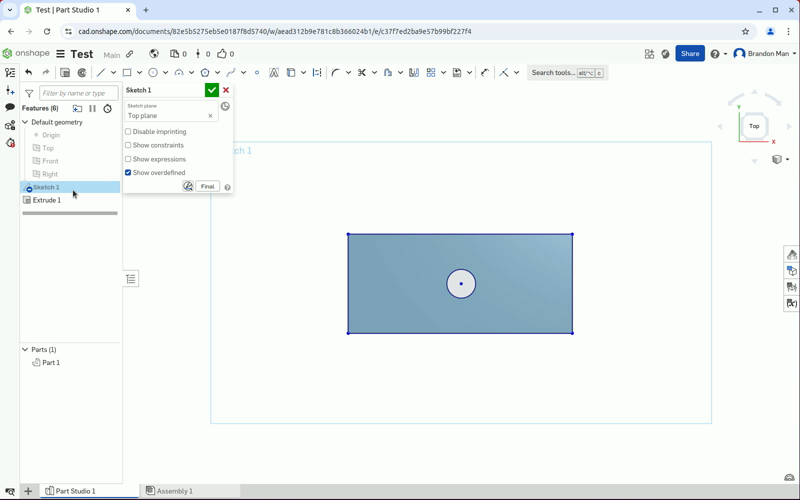
mouse_move(229, 92)
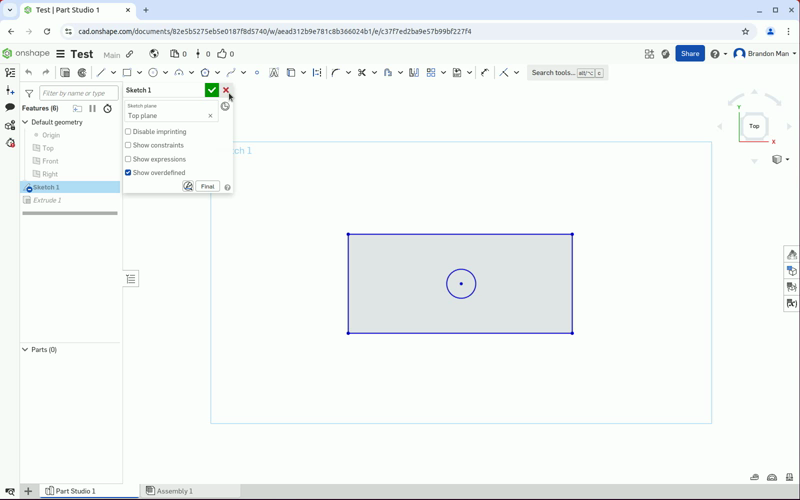
click(229, 92)
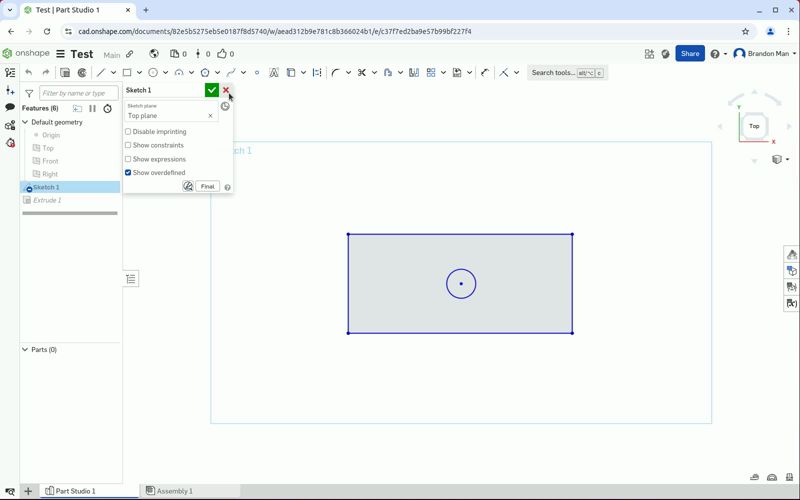
key(shift+s)
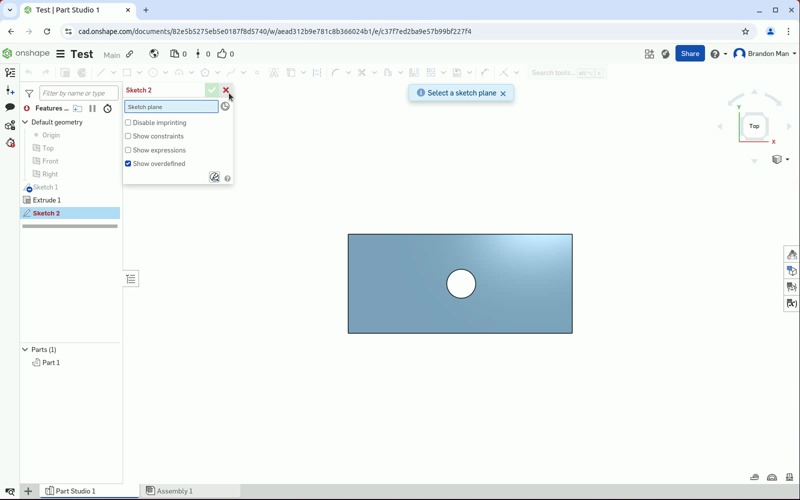
mouse_move(73, 150)
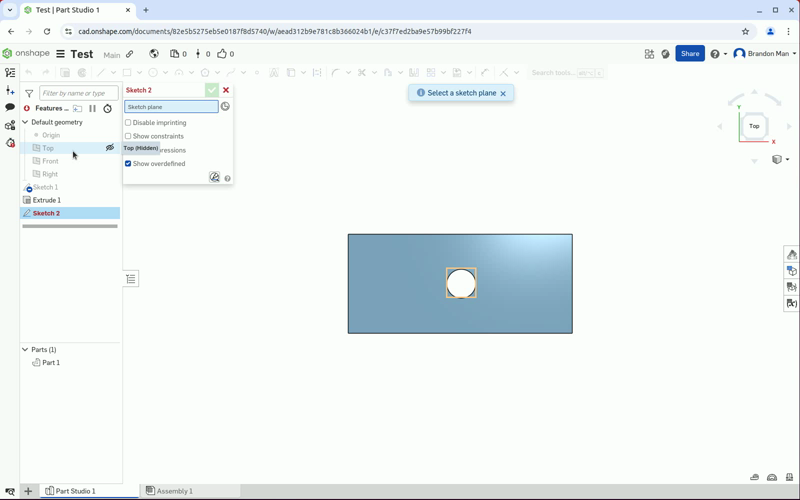
click(73, 150)
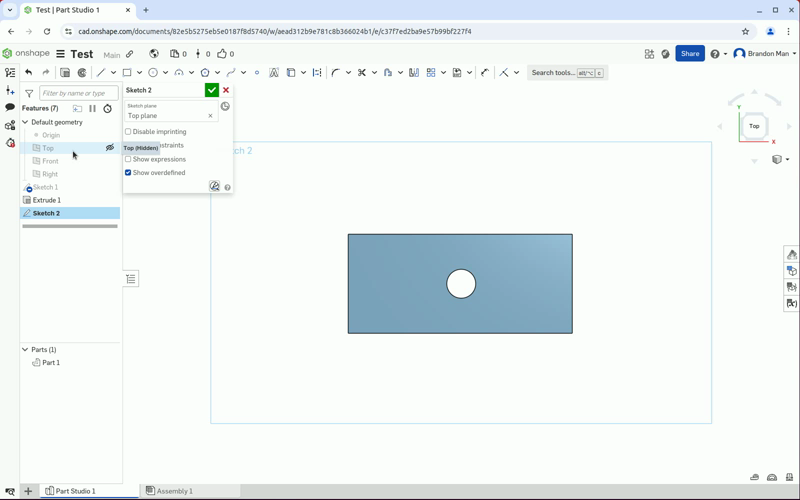
mouse_move(73, 352)
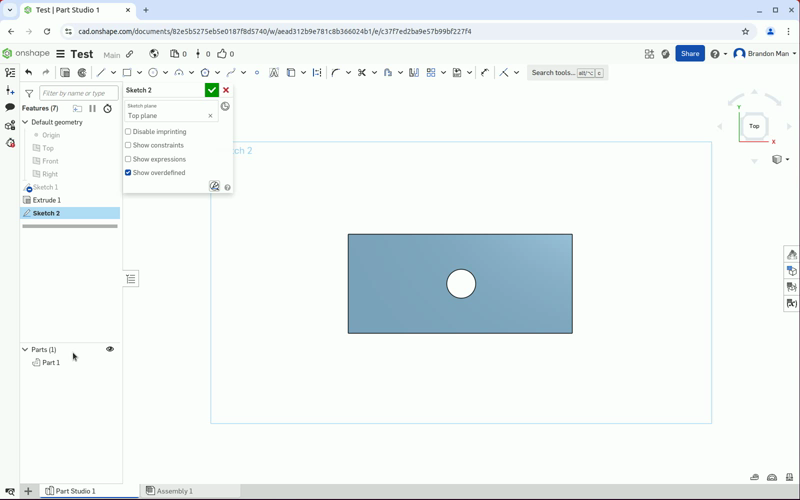
key(y)
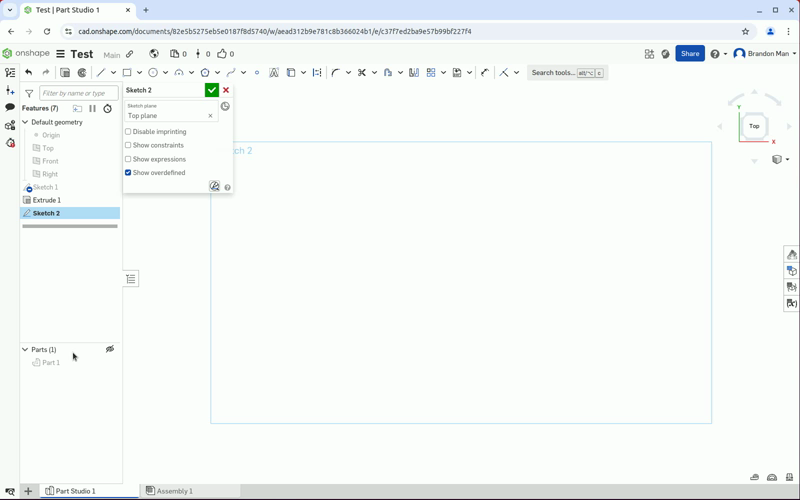
key(c)
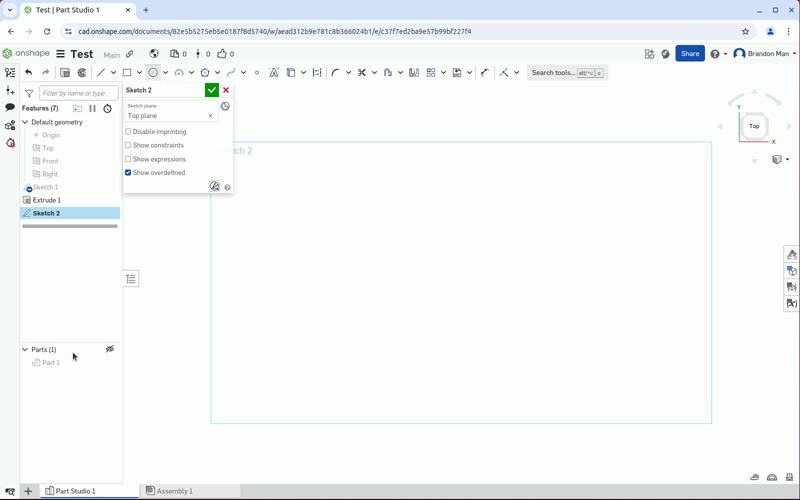
key_down(shift)
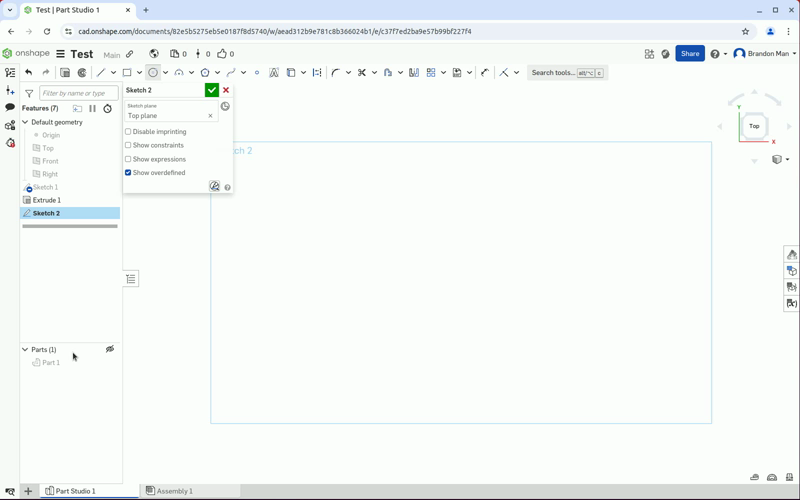
mouse_move(461, 282)
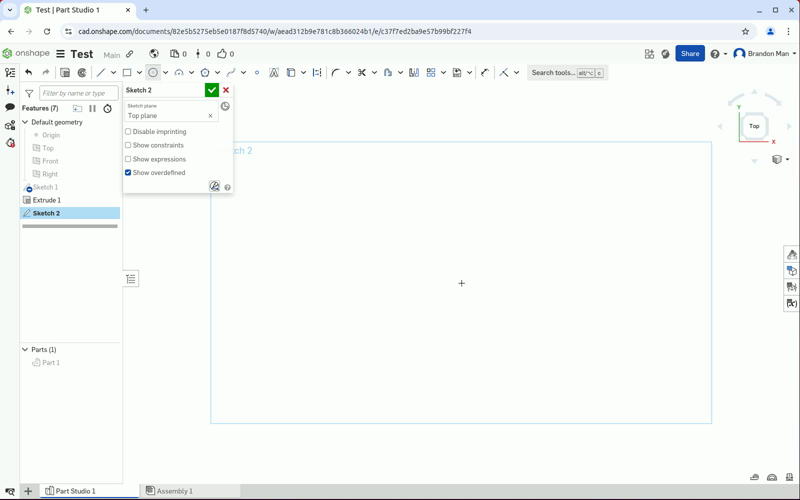
click(461, 282)
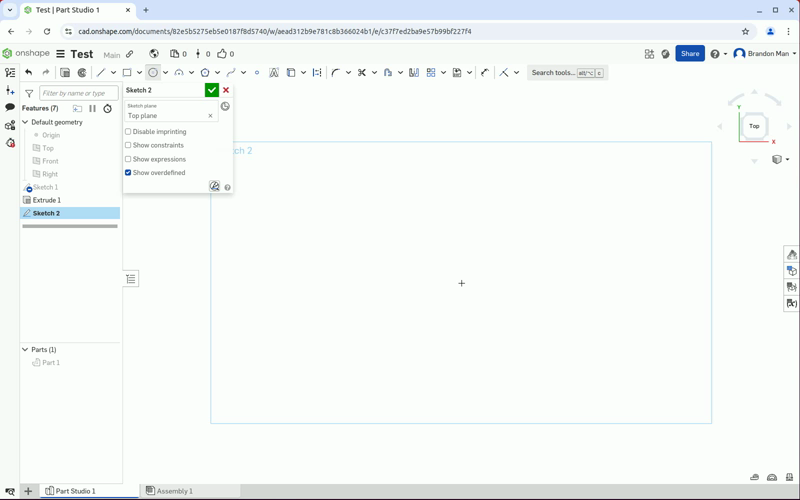
key_up(shift)
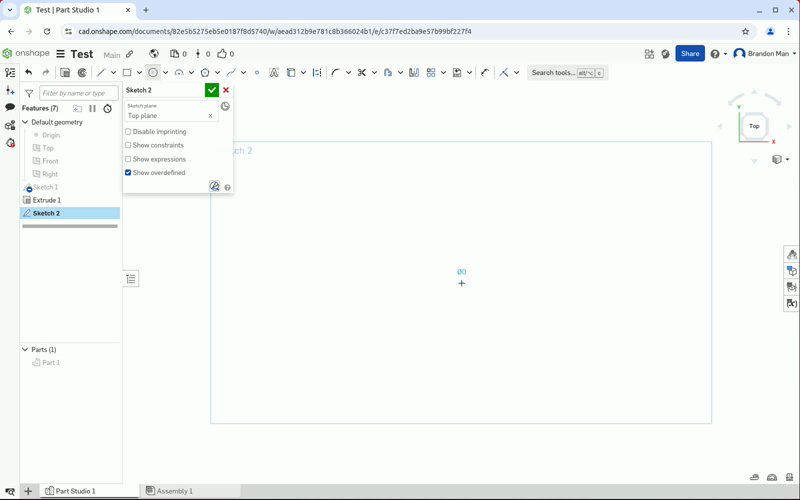
mouse_move(477, 282)
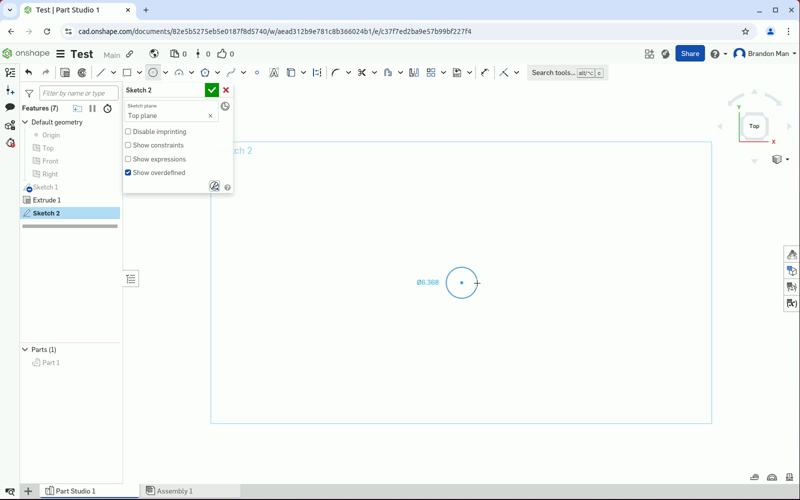
click(477, 282)
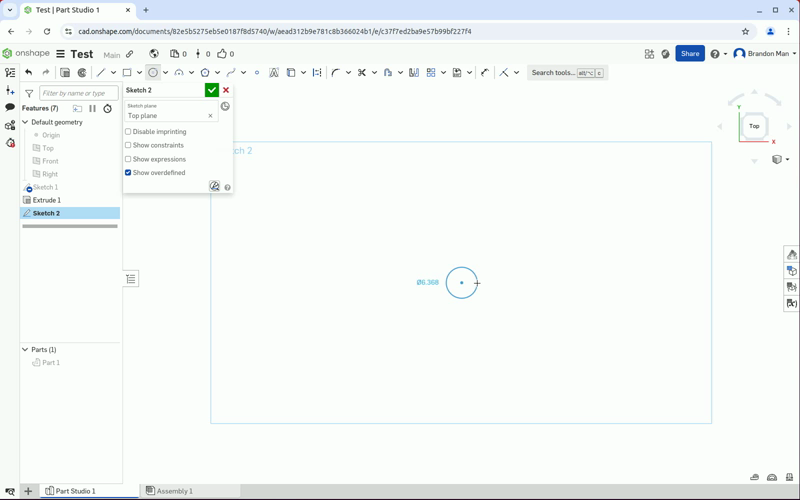
key(esc)
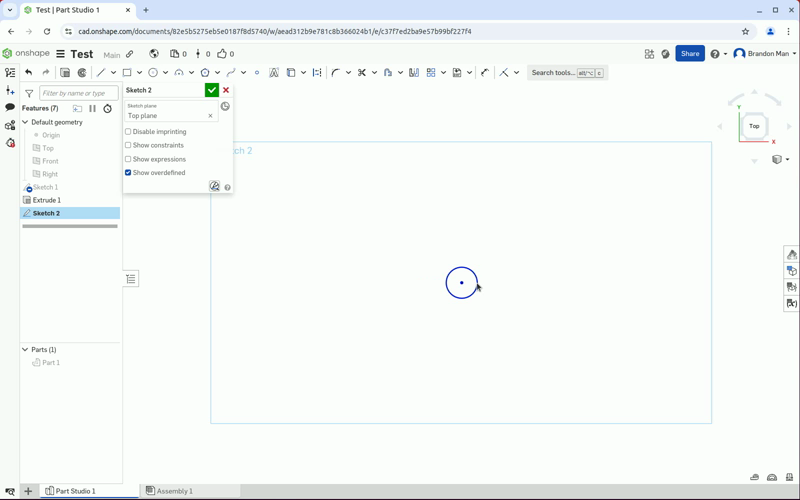
mouse_move(461, 294)
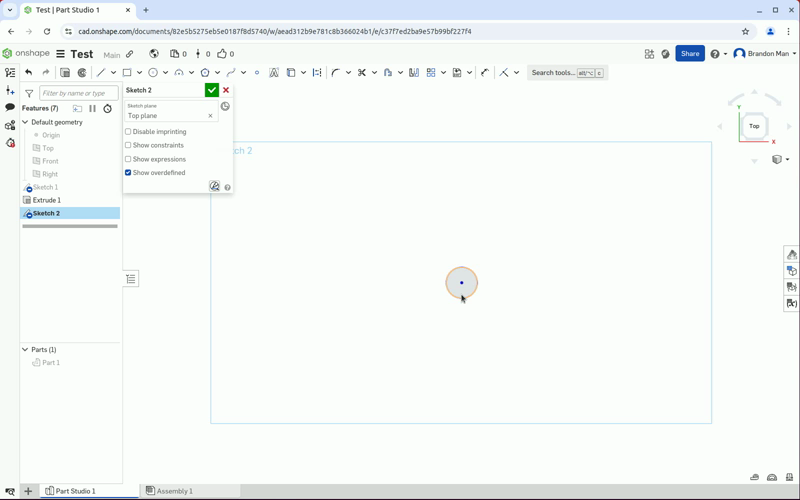
scroll(6)
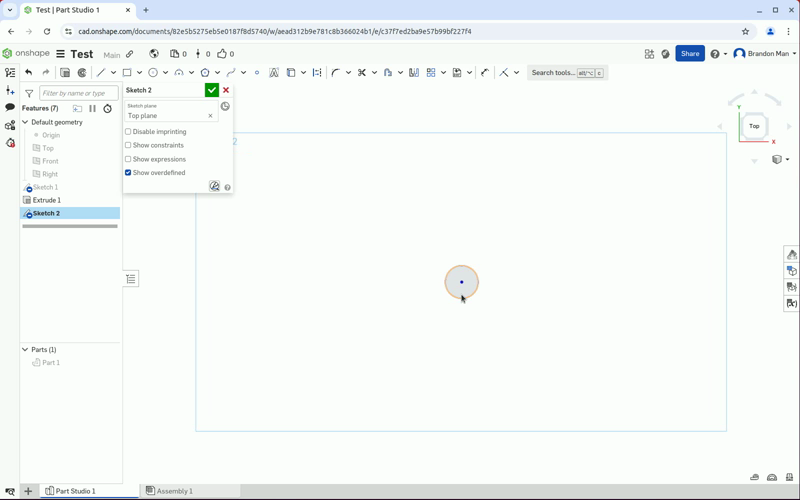
scroll(6)
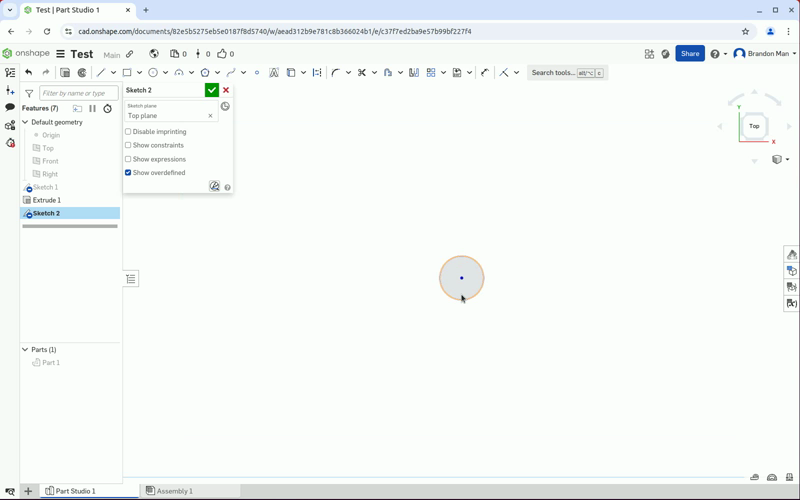
scroll(6)
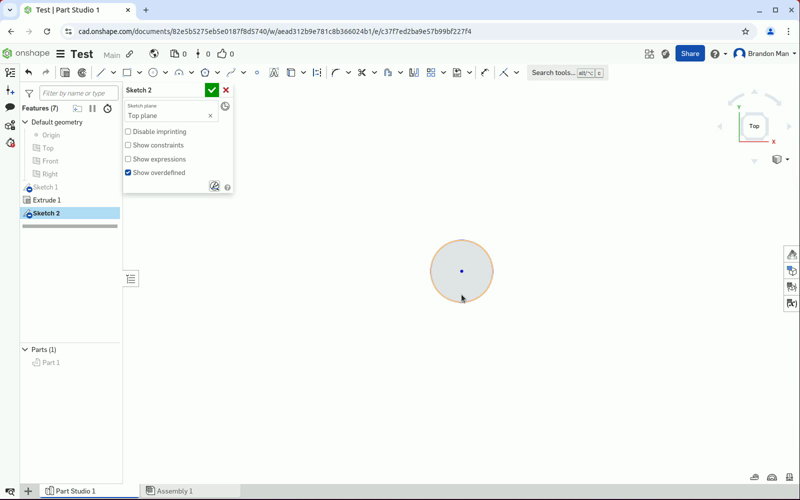
scroll(6)
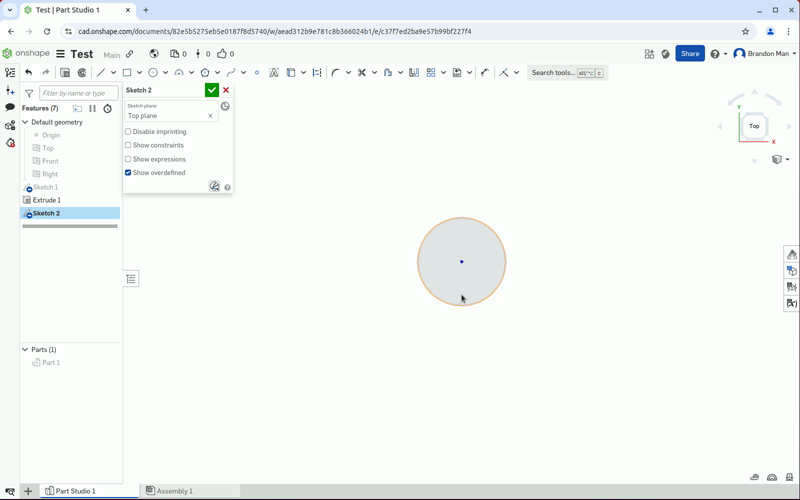
scroll(6)
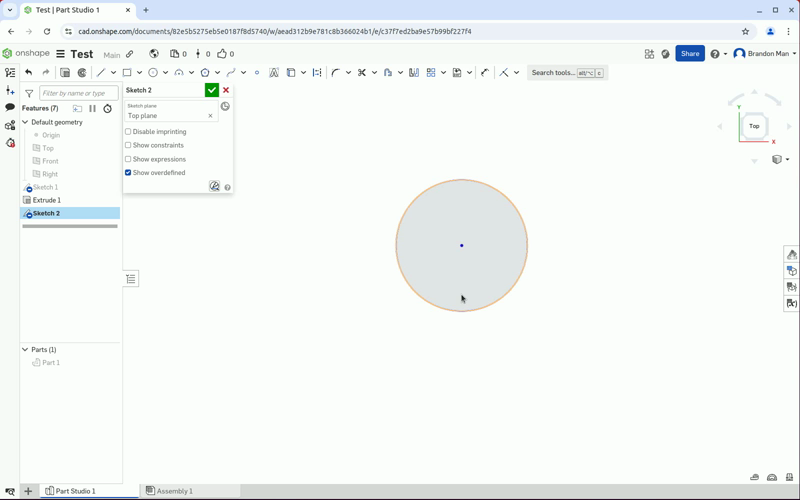
scroll(6)
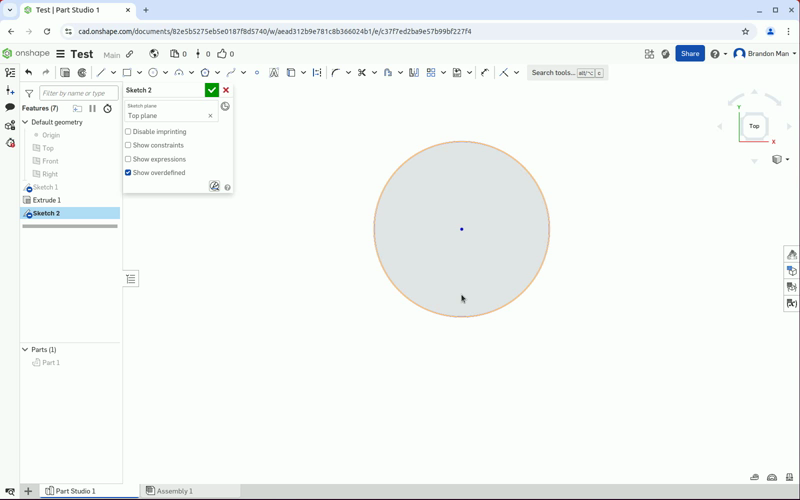
scroll(6)
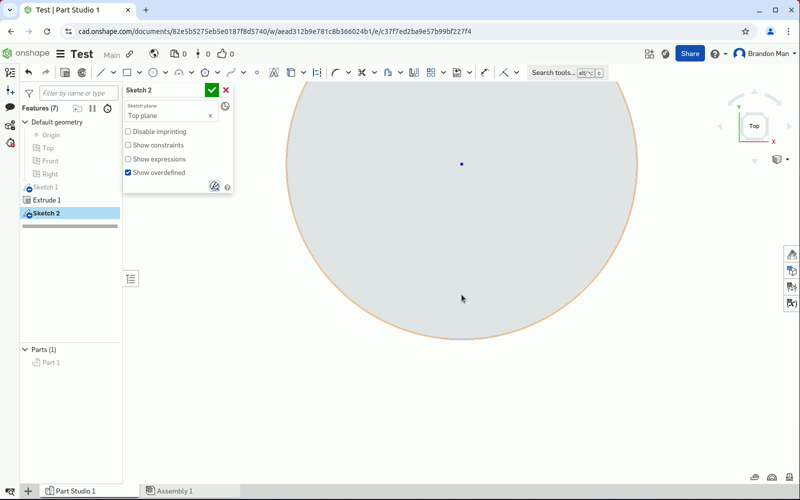
click(461, 294)
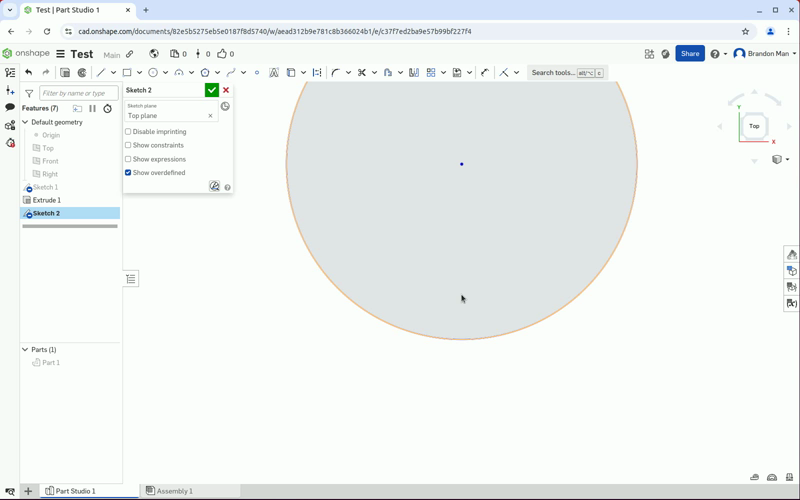
scroll(-6)
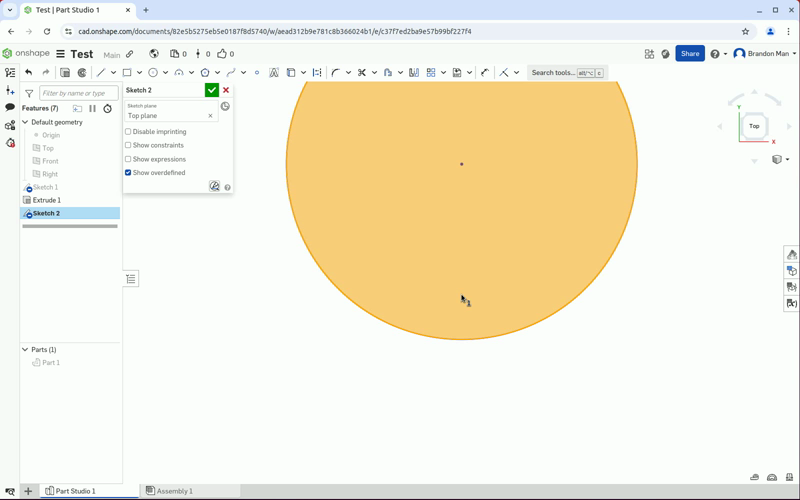
scroll(-6)
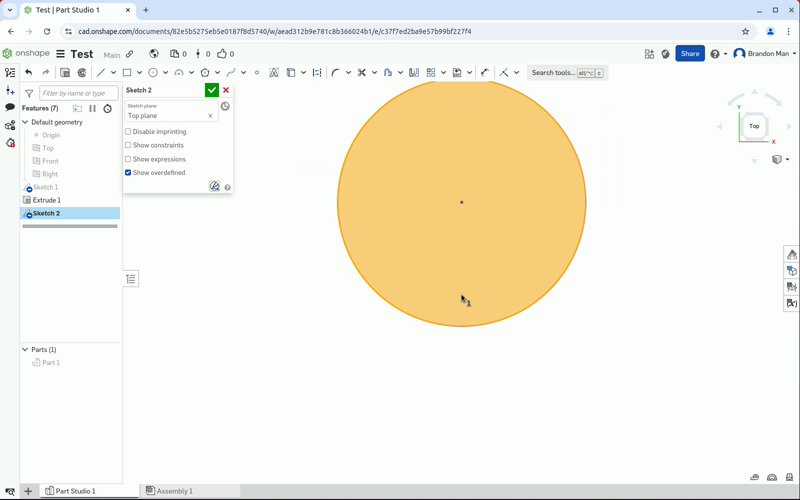
scroll(-6)
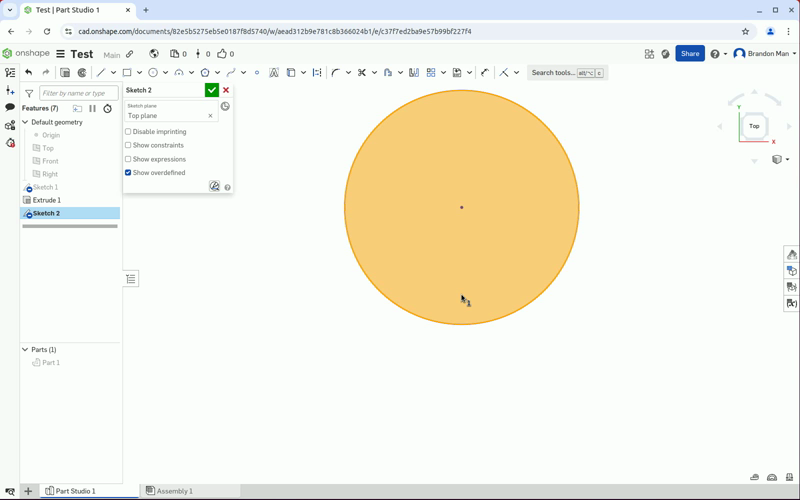
scroll(-6)
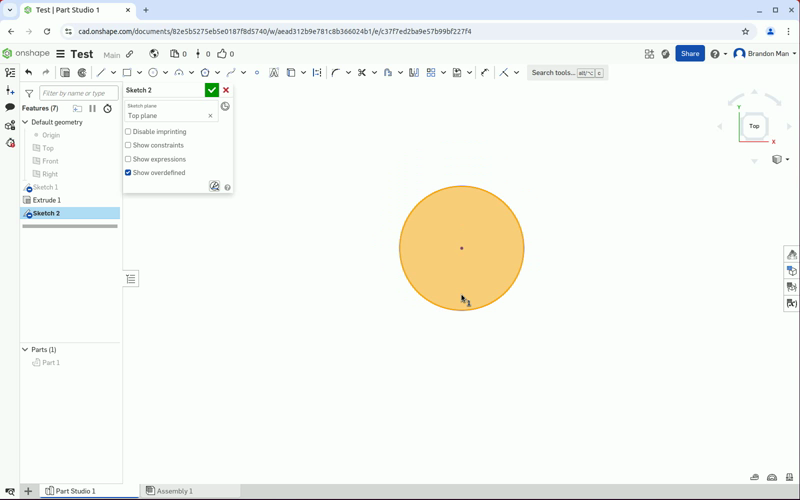
scroll(-6)
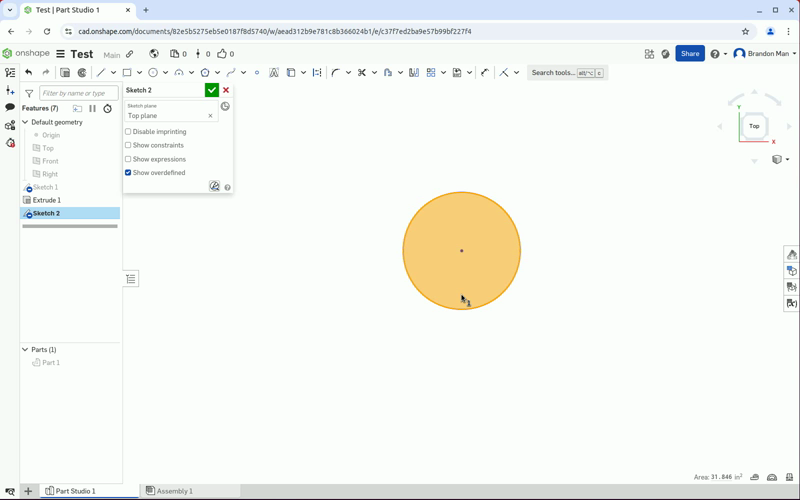
scroll(-6)
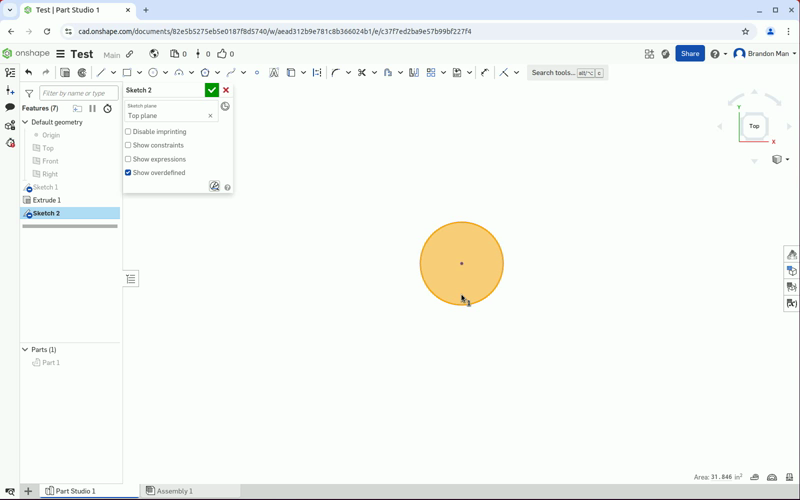
scroll(-6)
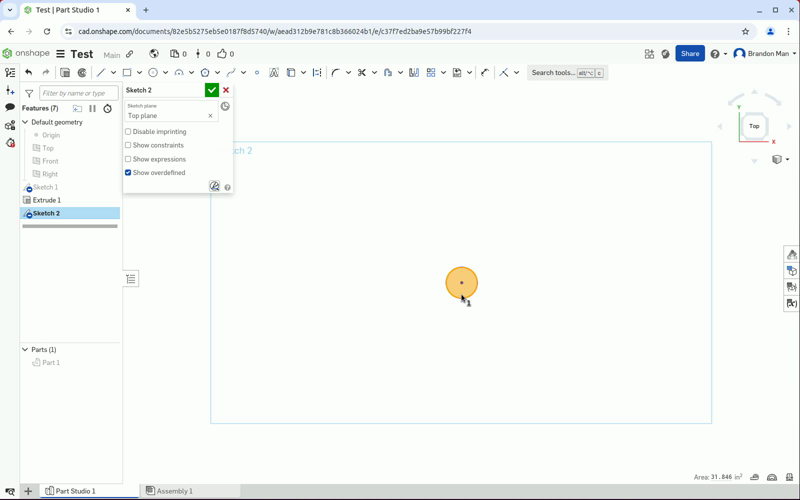
mouse_move(73, 352)
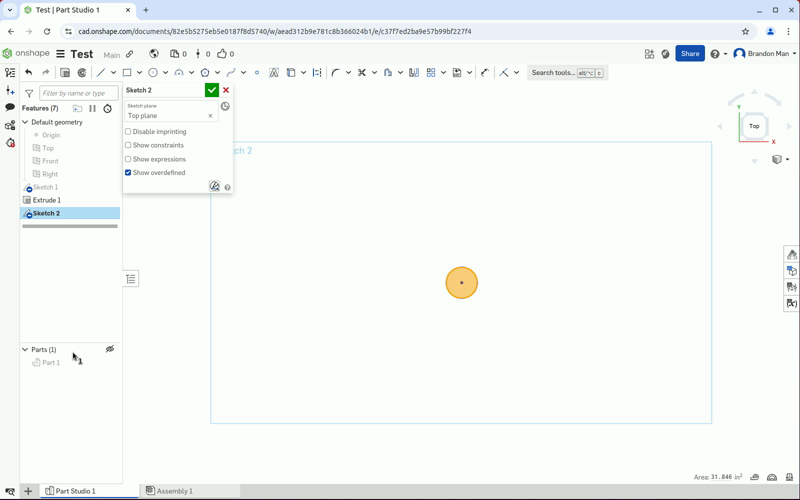
key(shift+y)
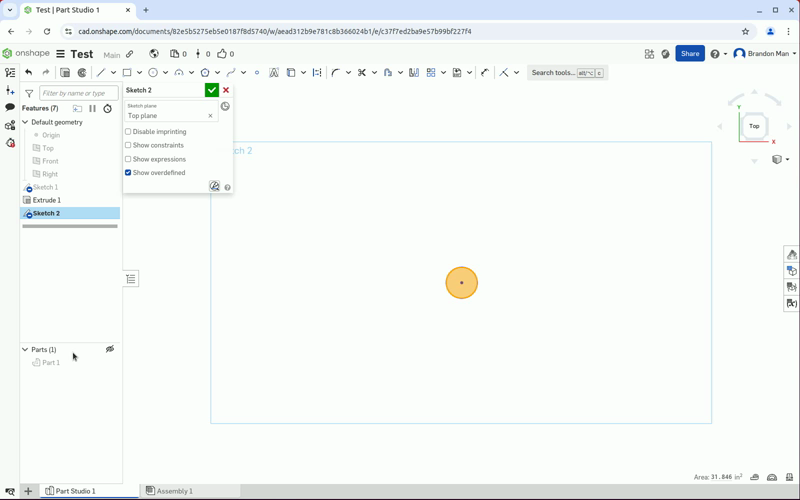
key(shift+e)
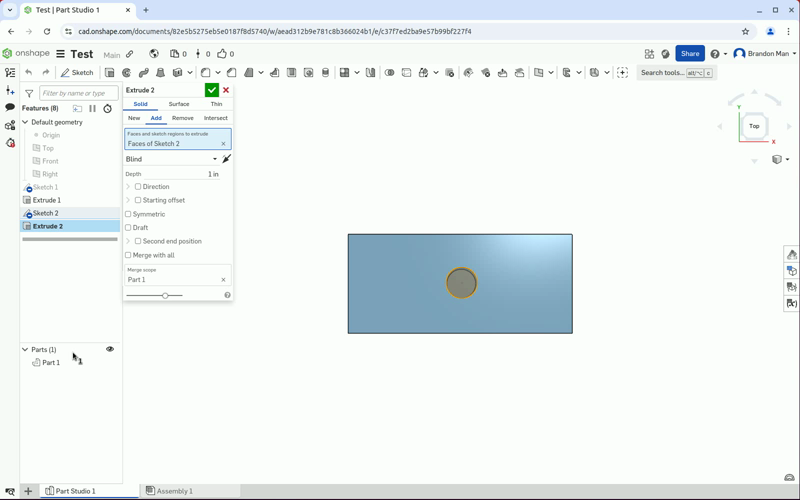
mouse_move(143, 106)
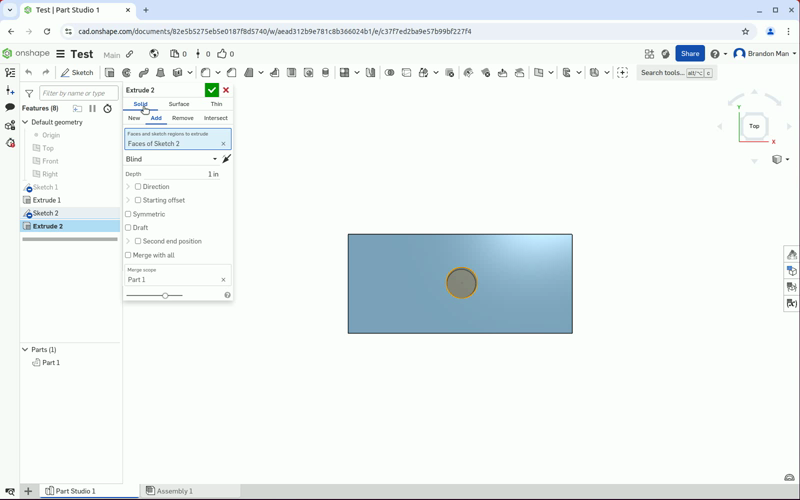
click(143, 106)
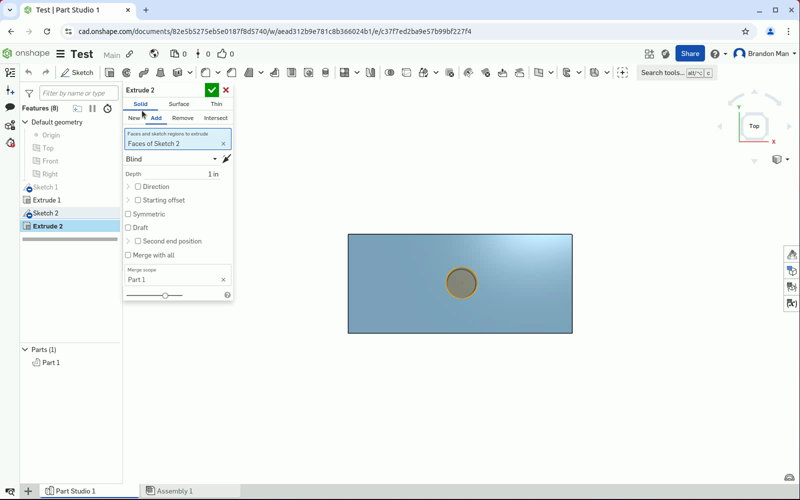
mouse_move(137, 120)
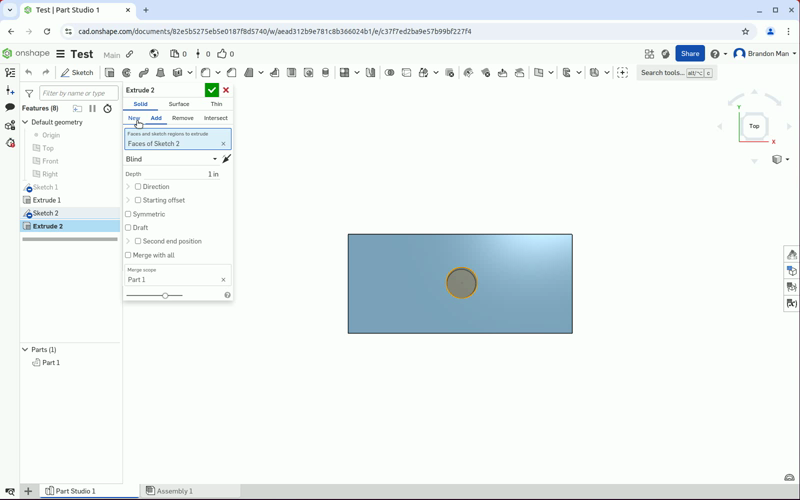
click(137, 120)
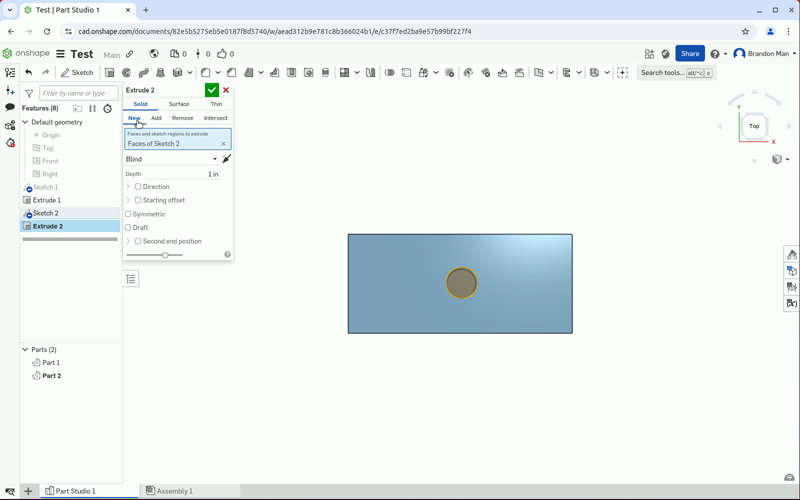
key(tab, 4)
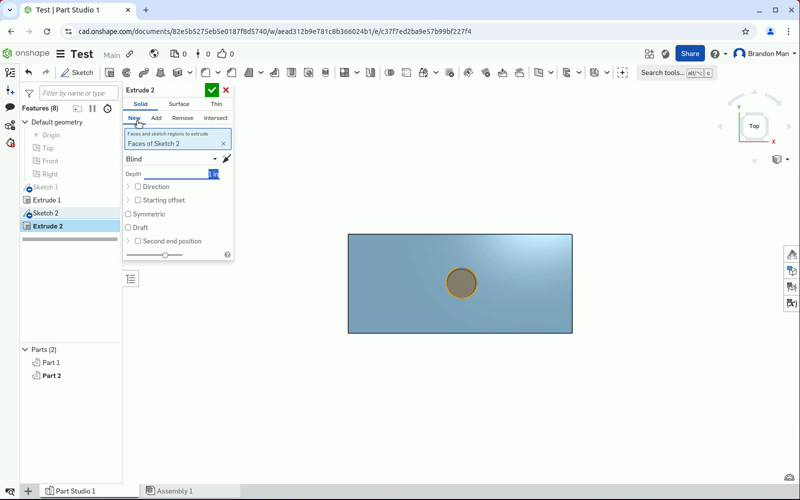
text(5.536)
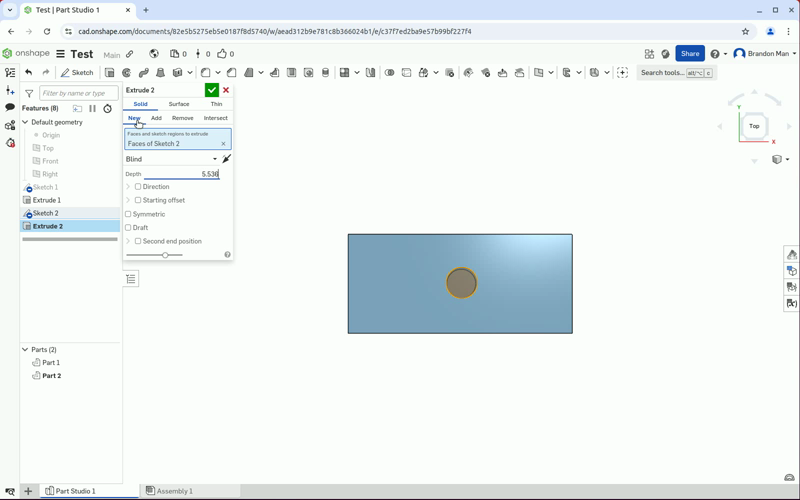
key(enter)
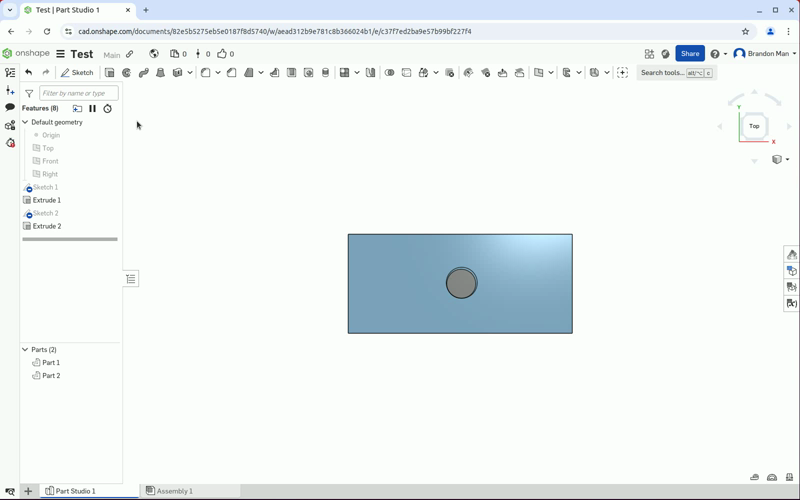
key(shift+h)
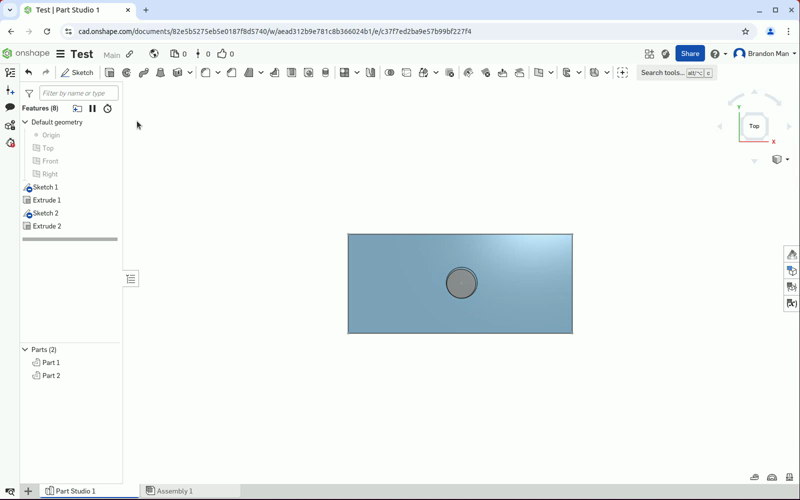
key(shift+h)
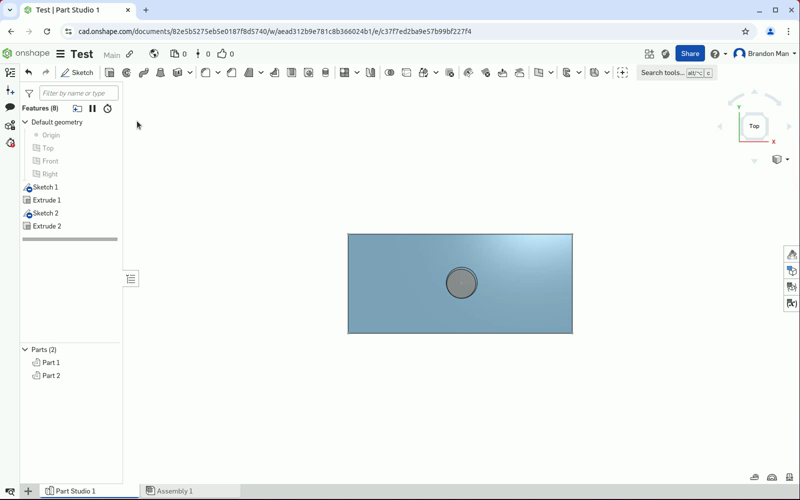
key(shift+7)
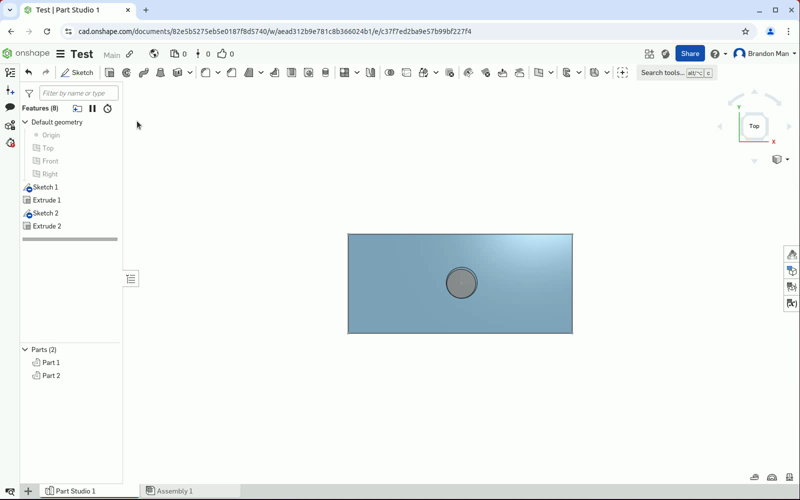
key(up, 3)
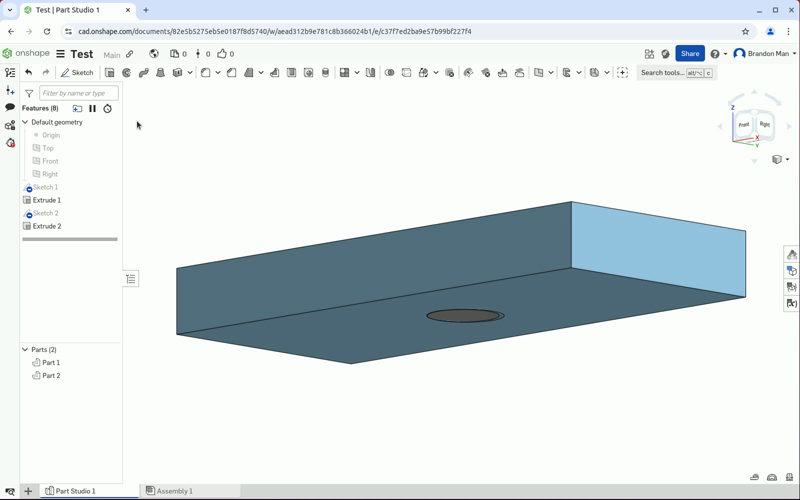
key(left, 3)
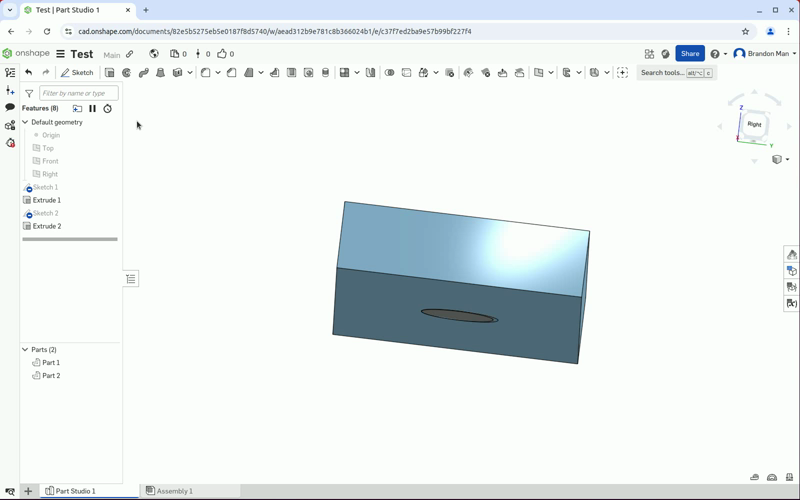
key(right, 3)
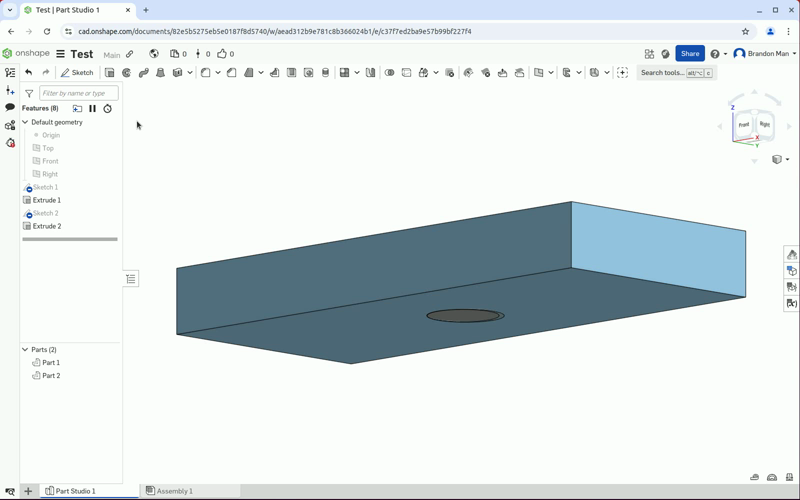
key(down, 3)
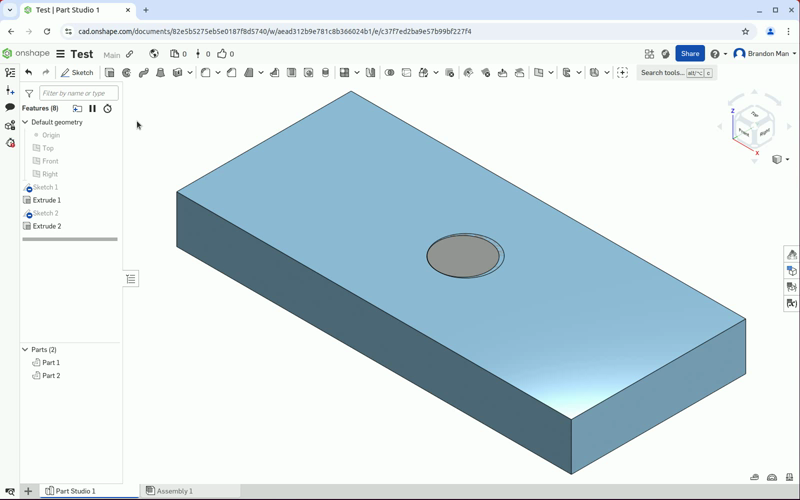
mouse_move(73, 189)
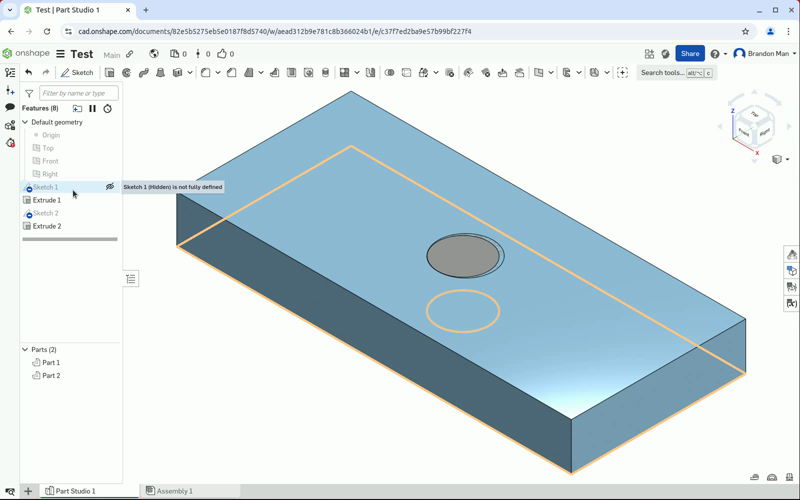
click(73, 189)